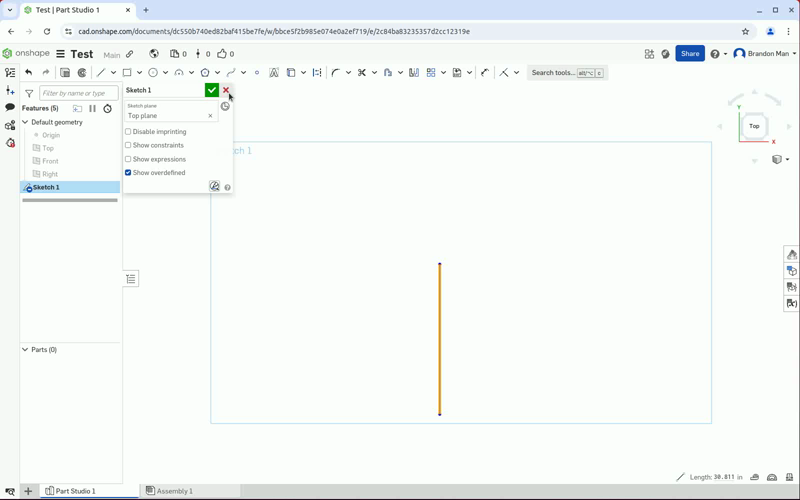
key(shift+h)
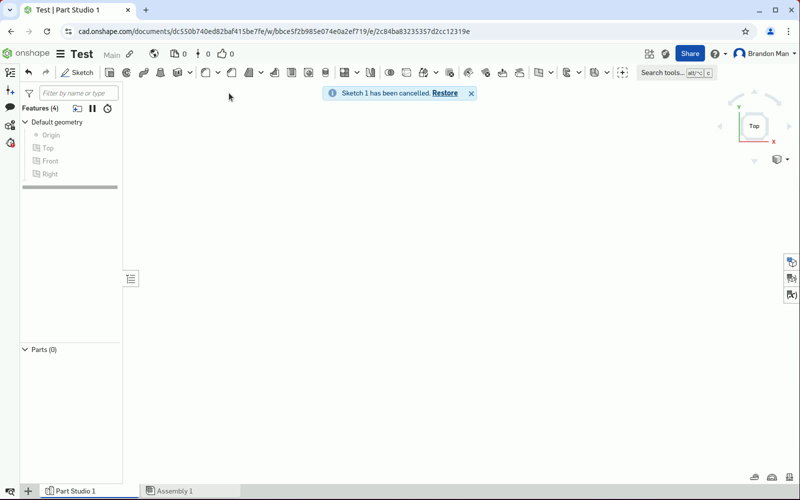
mouse_move(73, 352)
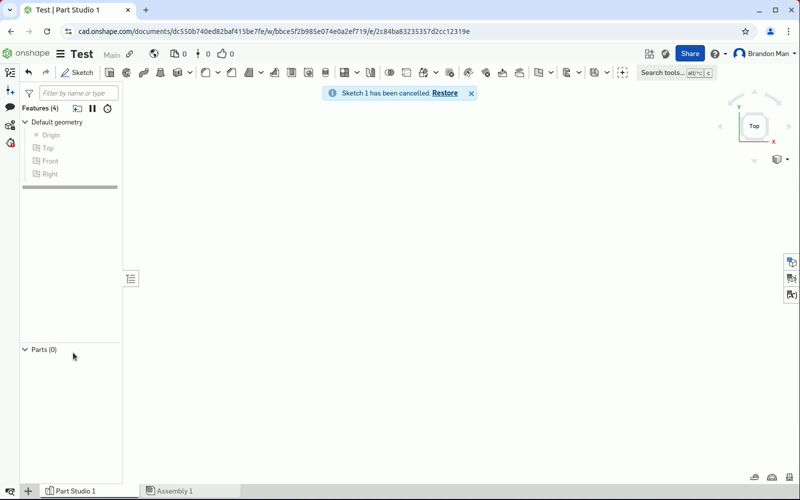
key(y)
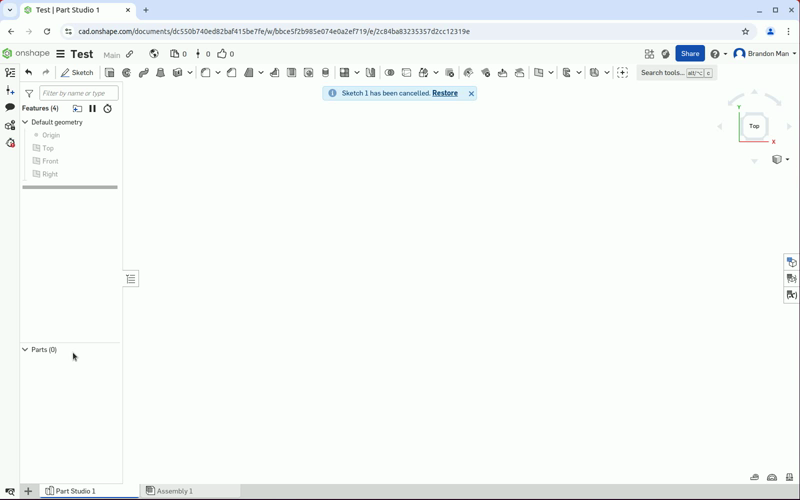
key(shift+p)
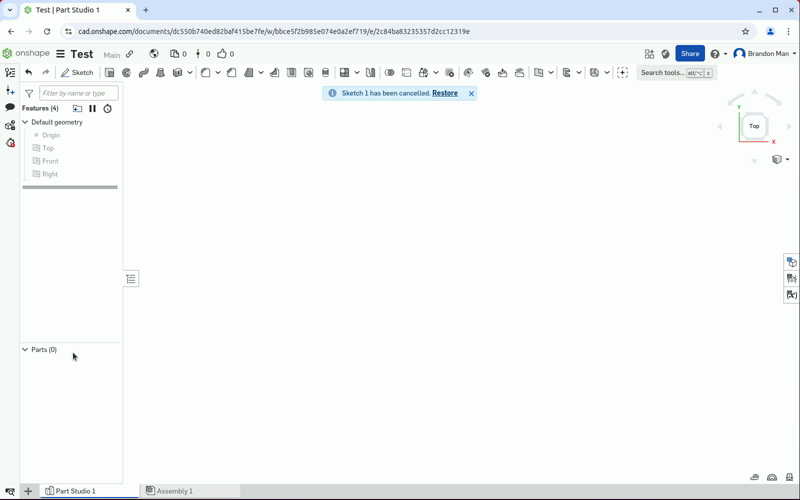
key(space)
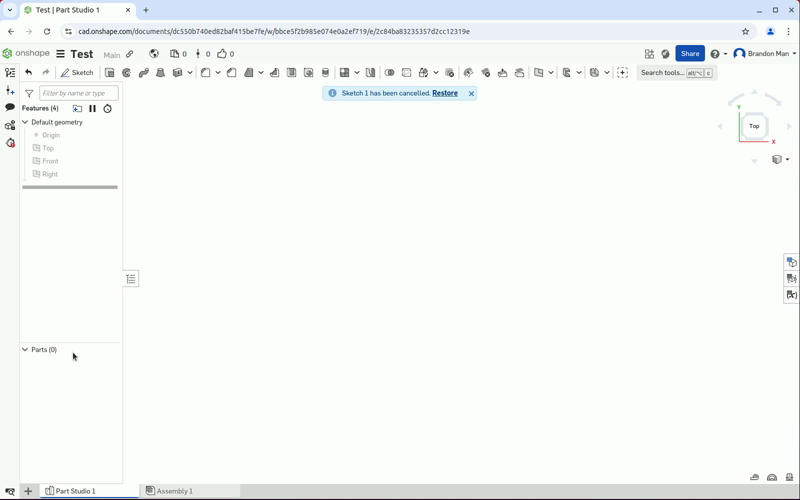
key_down(shift)
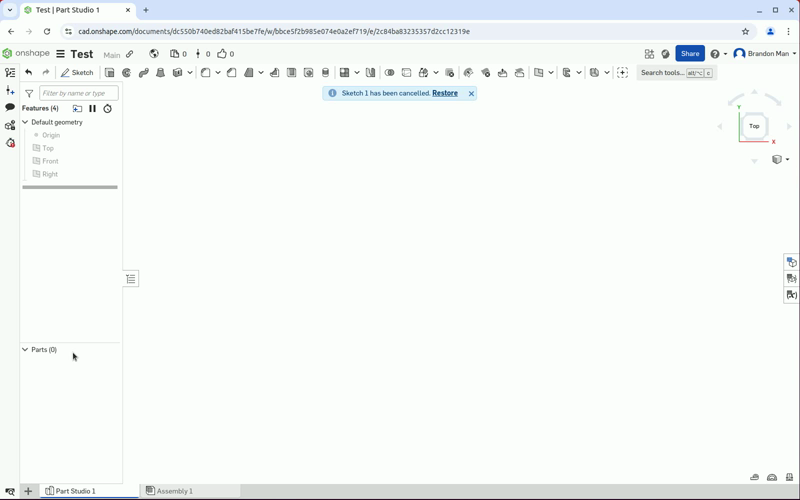
key(up)
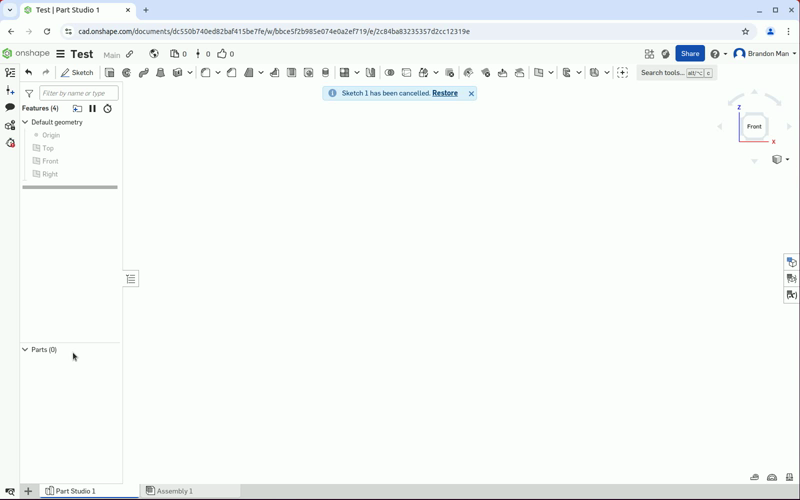
key_up(shift)
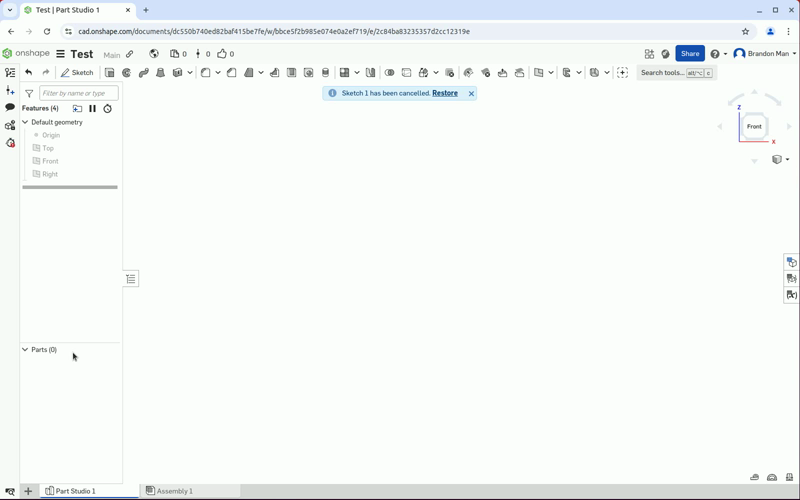
mouse_move(73, 352)
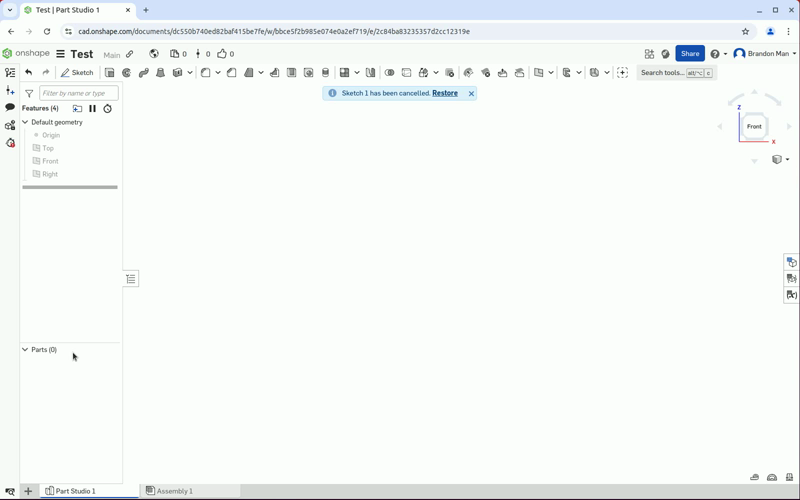
key(shift+y)
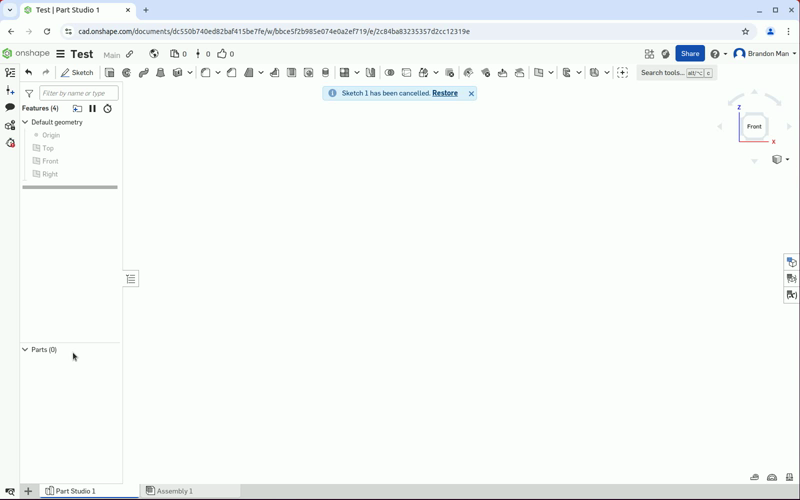
key(shift+s)
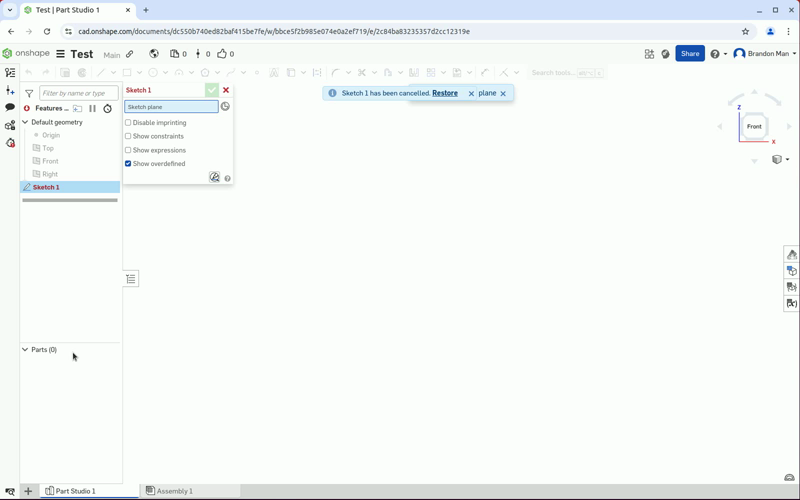
mouse_move(73, 163)
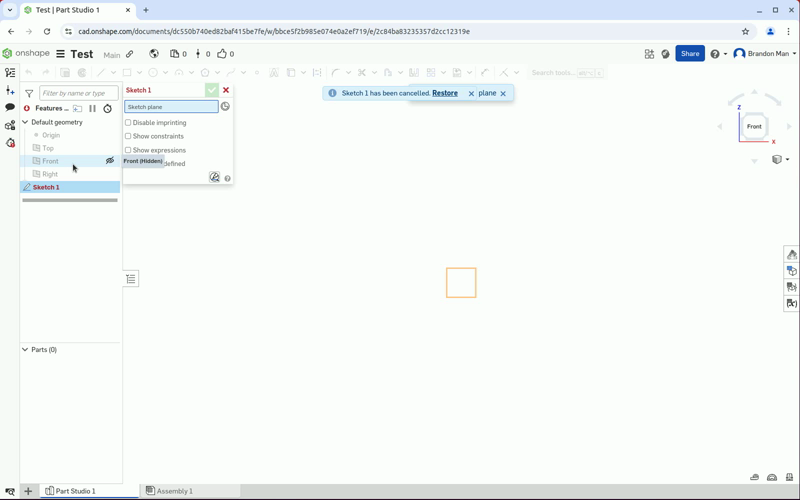
click(73, 163)
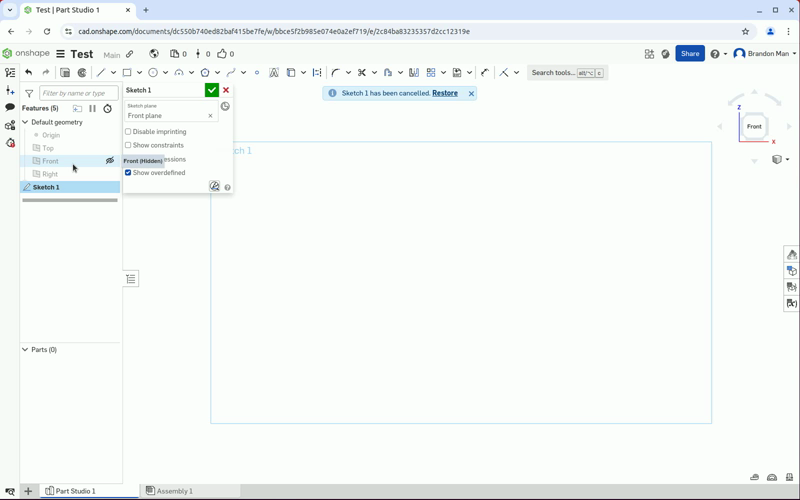
mouse_move(73, 352)
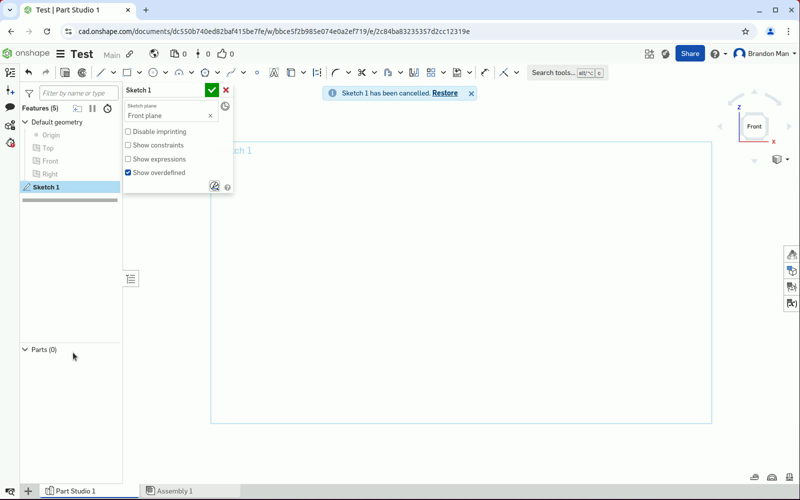
key(y)
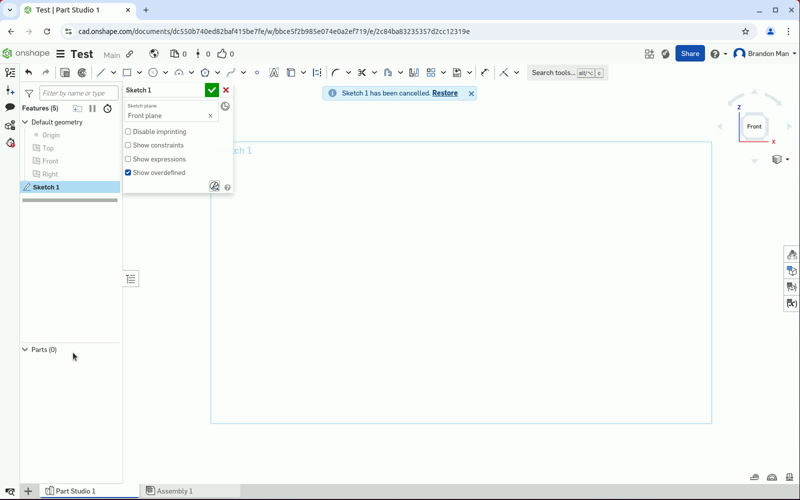
key(l)
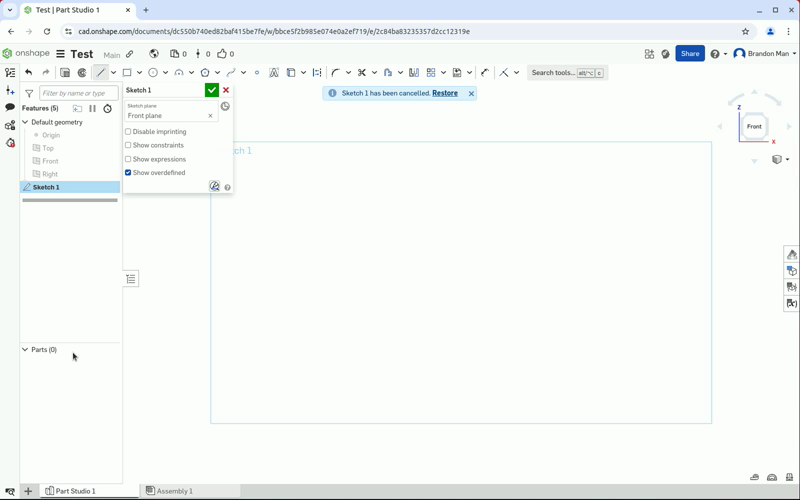
key_down(shift)
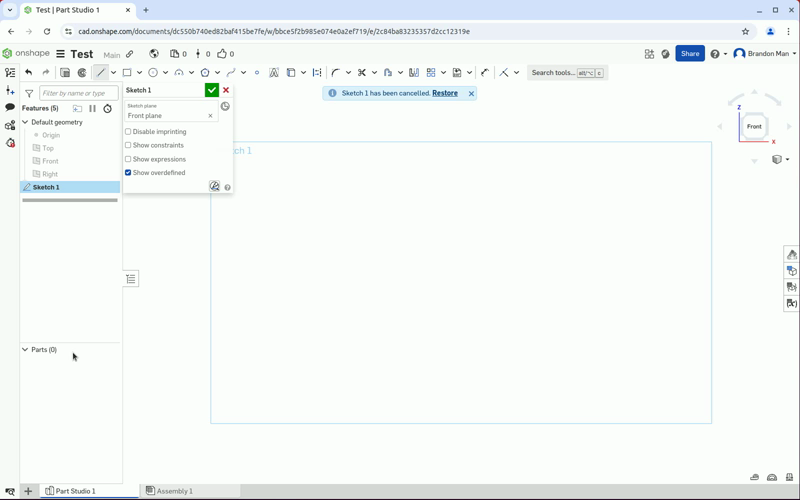
mouse_move(404, 226)
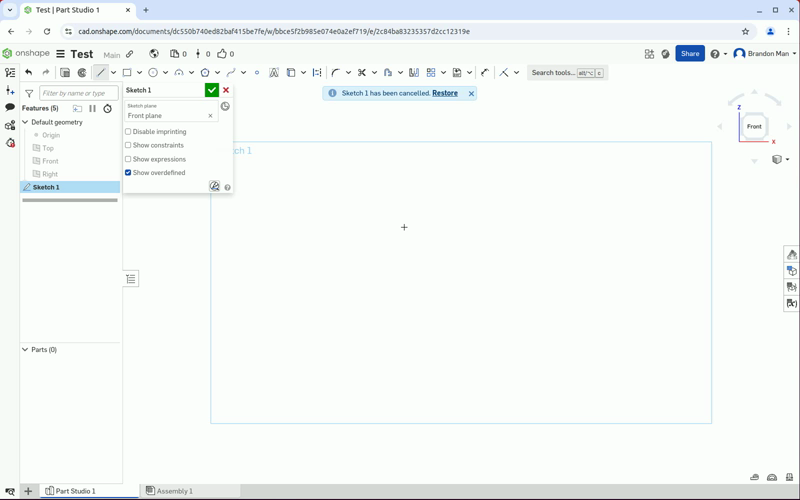
click(404, 226)
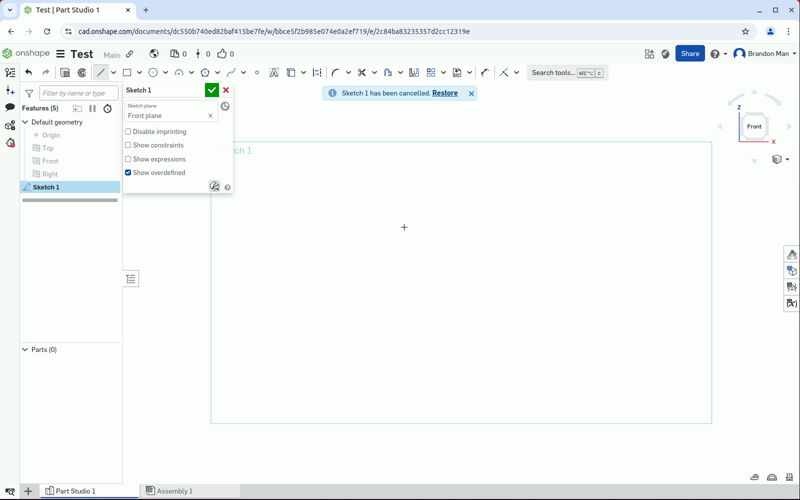
key_up(shift)
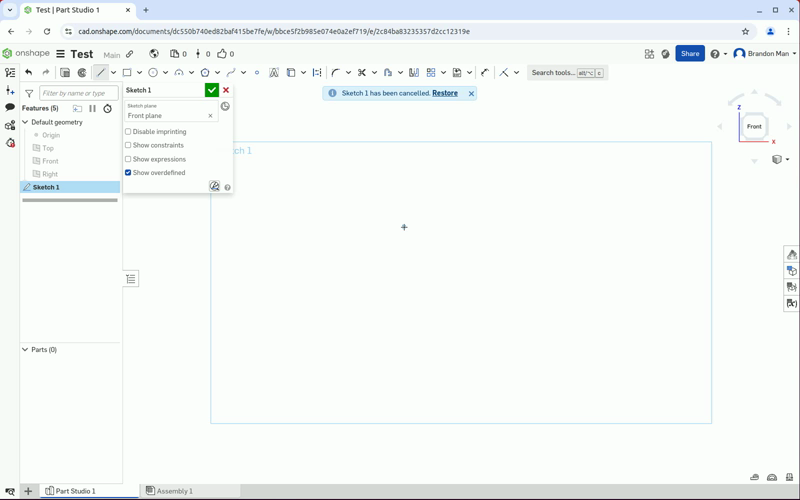
key_down(shift)
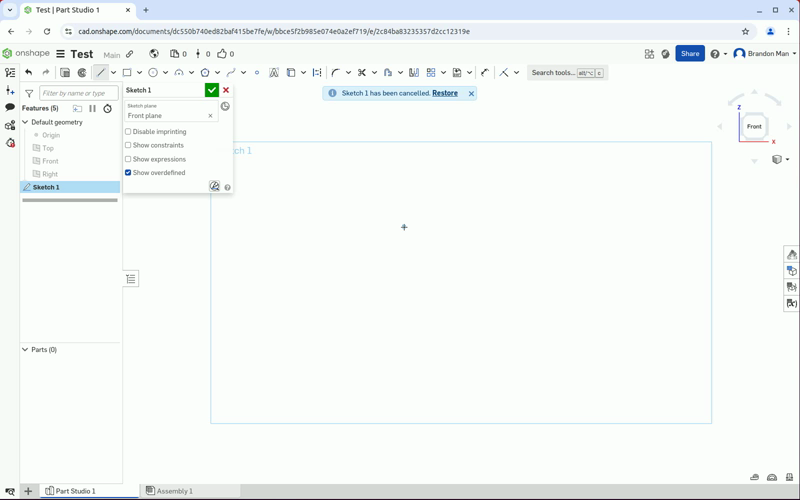
mouse_move(516, 226)
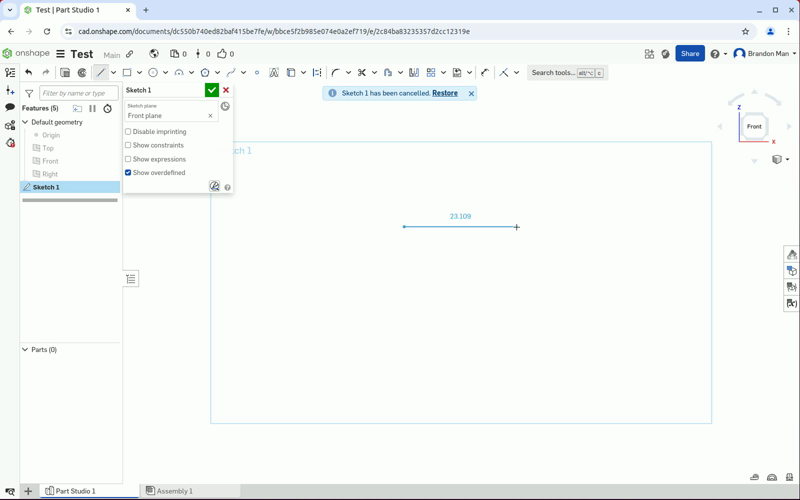
click(516, 226)
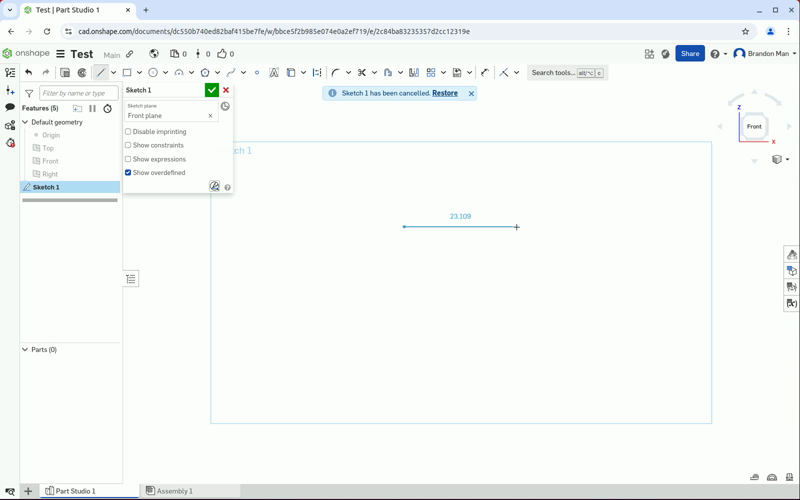
key_up(shift)
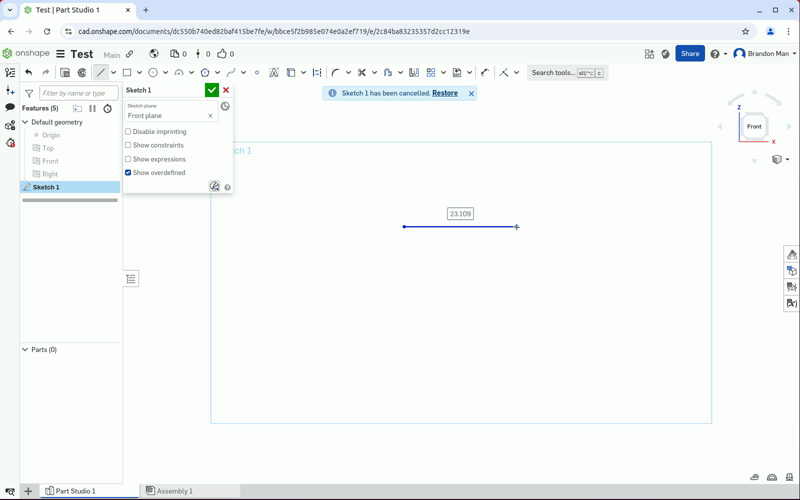
key(esc)
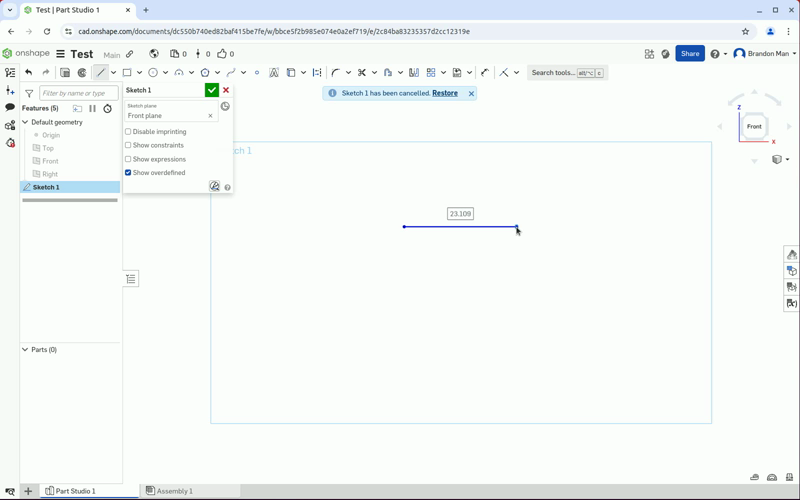
key(a)
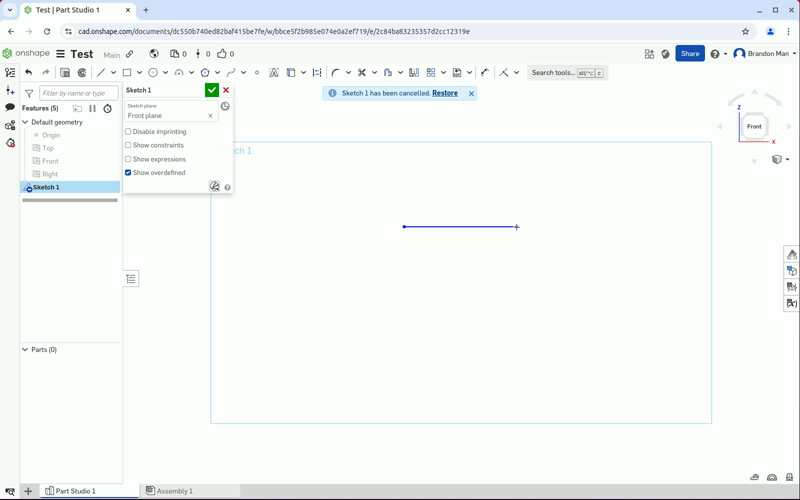
mouse_move(516, 226)
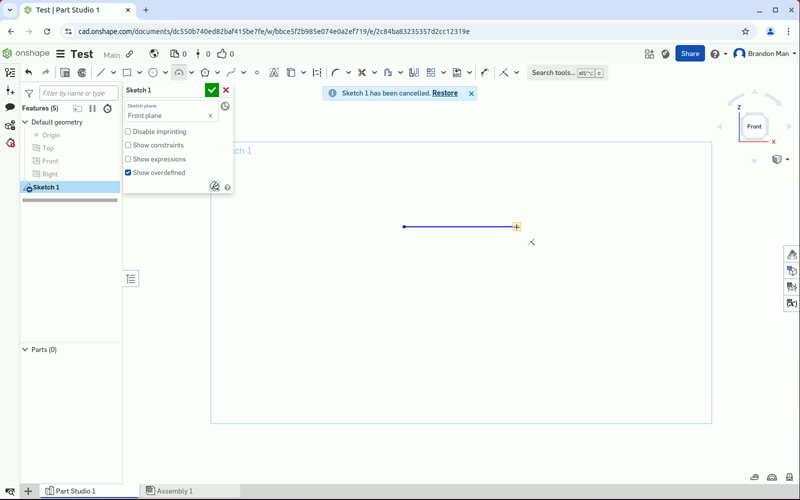
click(516, 226)
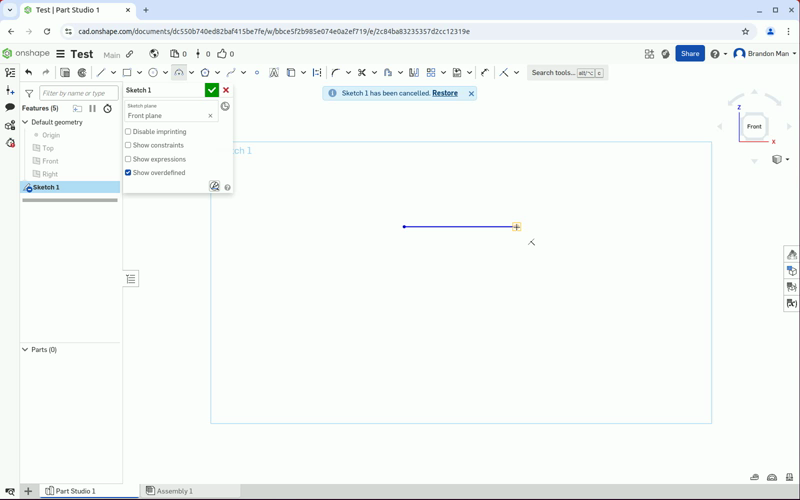
mouse_move(404, 226)
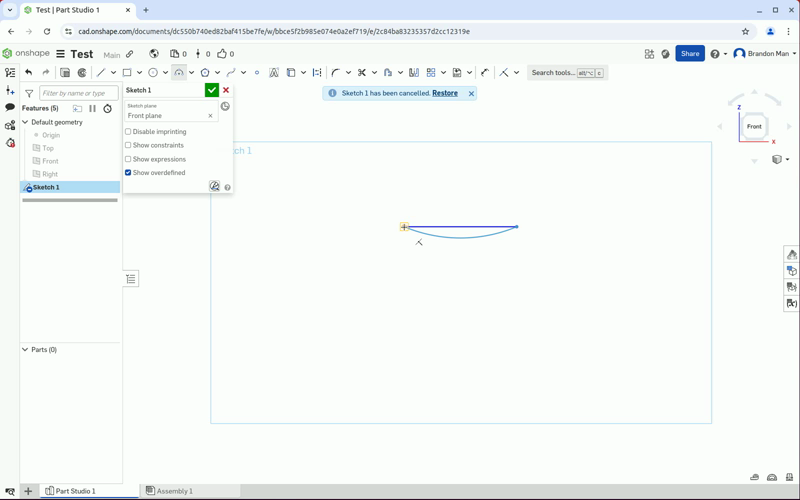
click(404, 226)
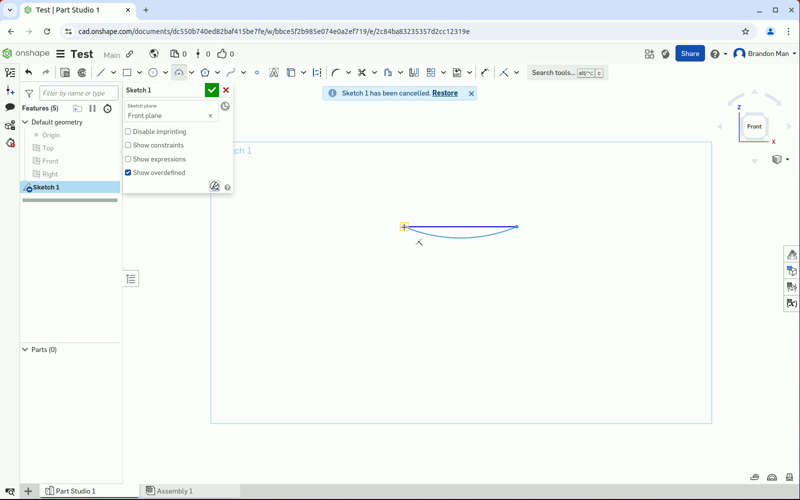
key_down(shift)
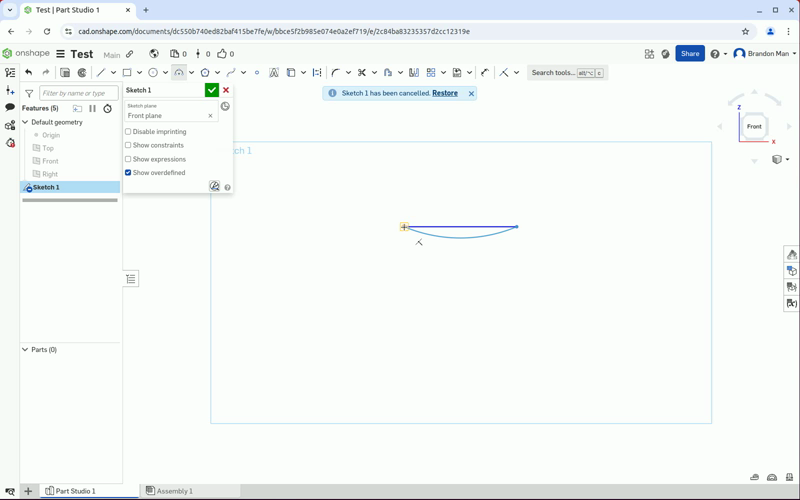
mouse_move(460, 170)
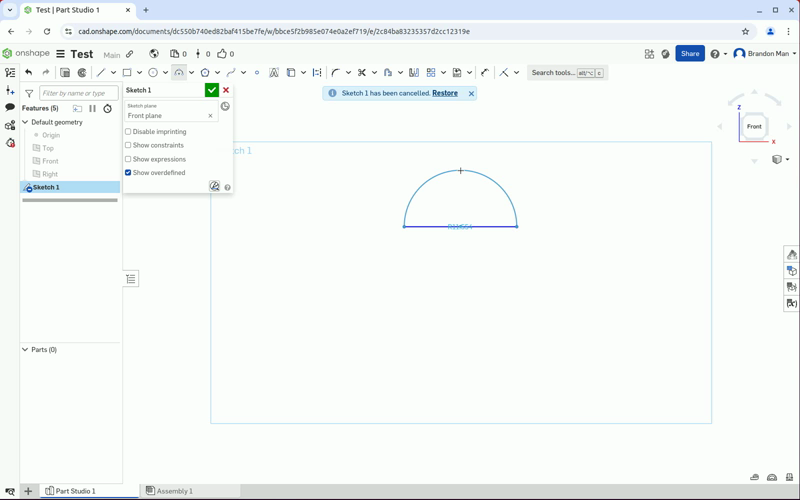
click(460, 170)
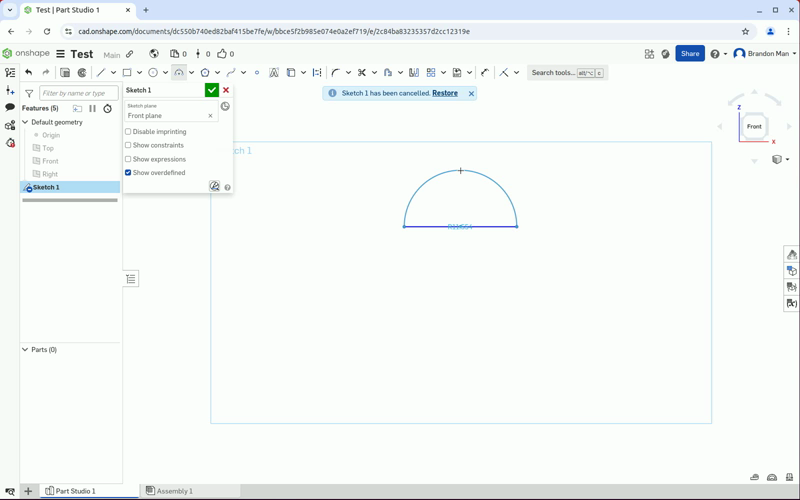
key_up(shift)
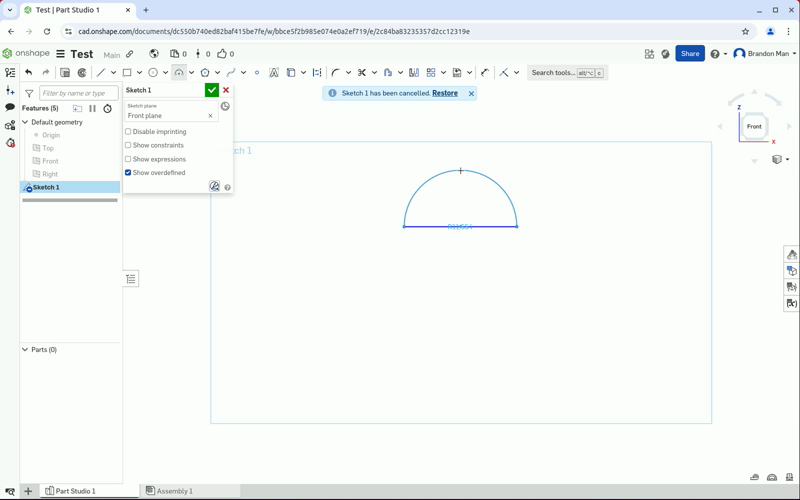
key(esc)
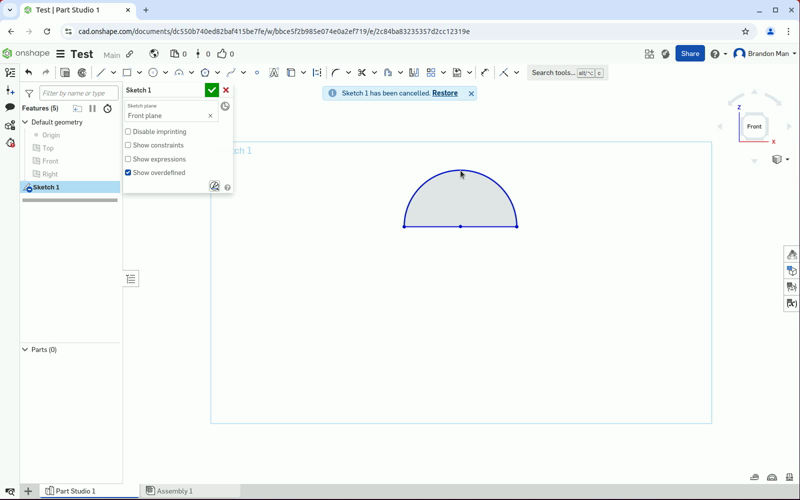
mouse_move(417, 206)
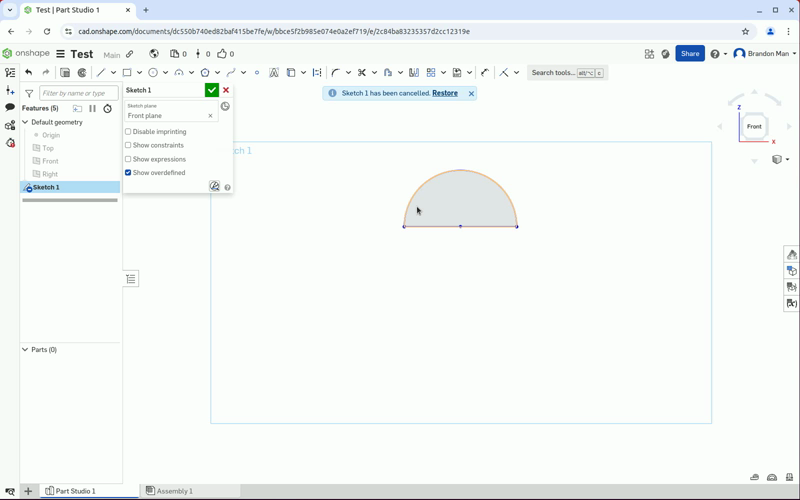
click(417, 206)
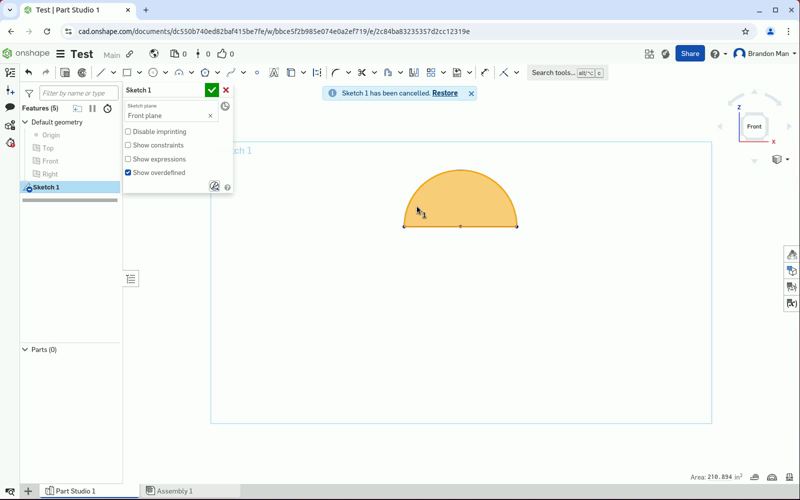
mouse_move(73, 352)
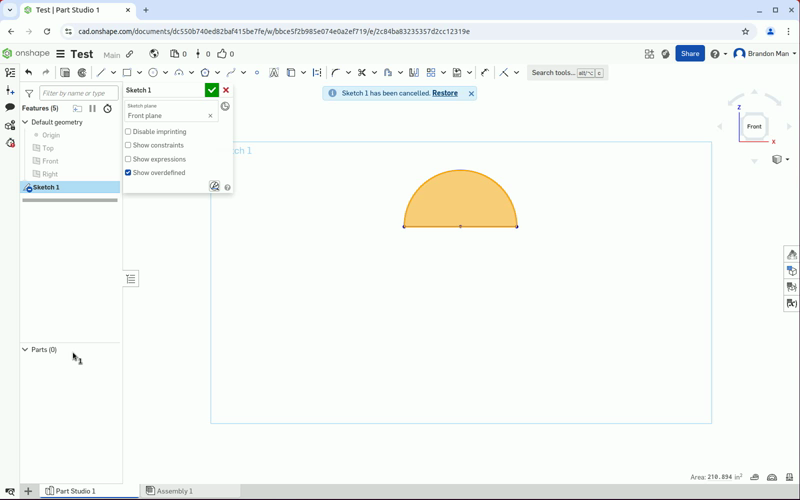
key(shift+y)
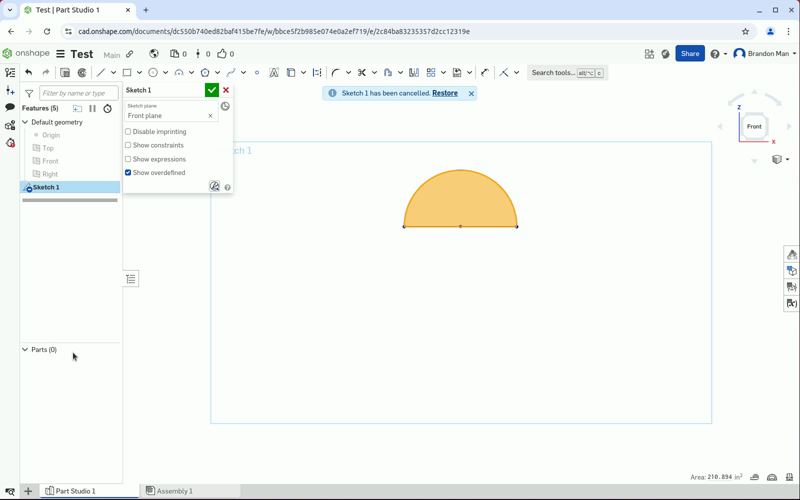
key(shift+e)
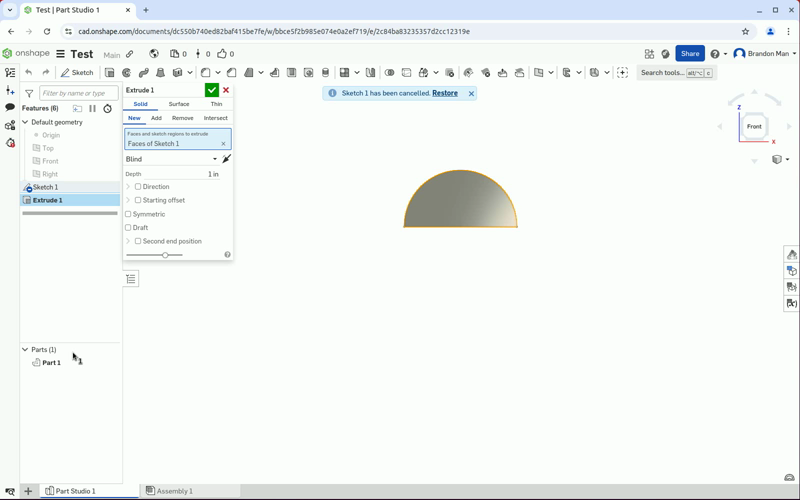
mouse_move(143, 106)
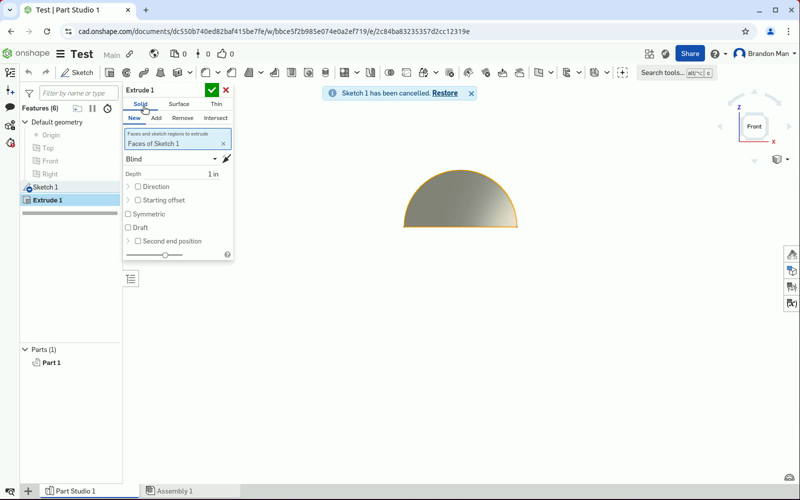
click(143, 106)
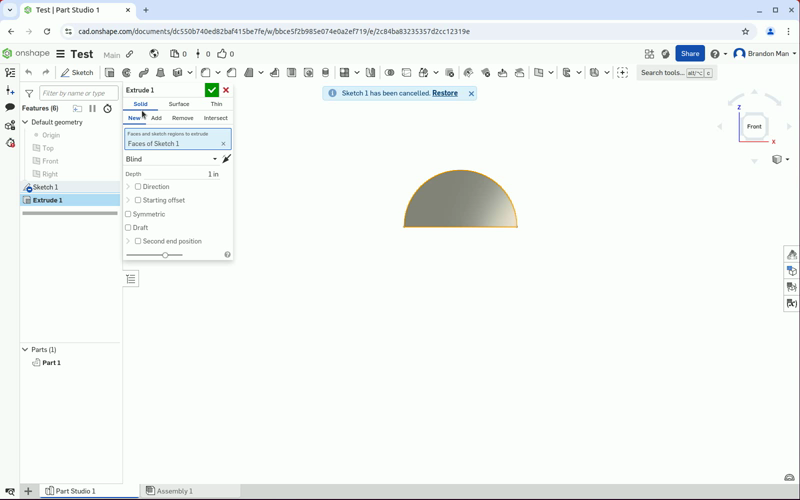
mouse_move(137, 120)
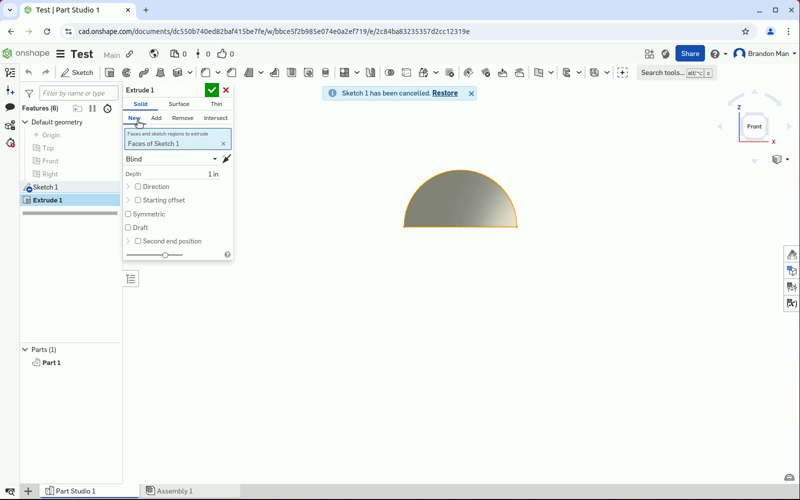
click(137, 120)
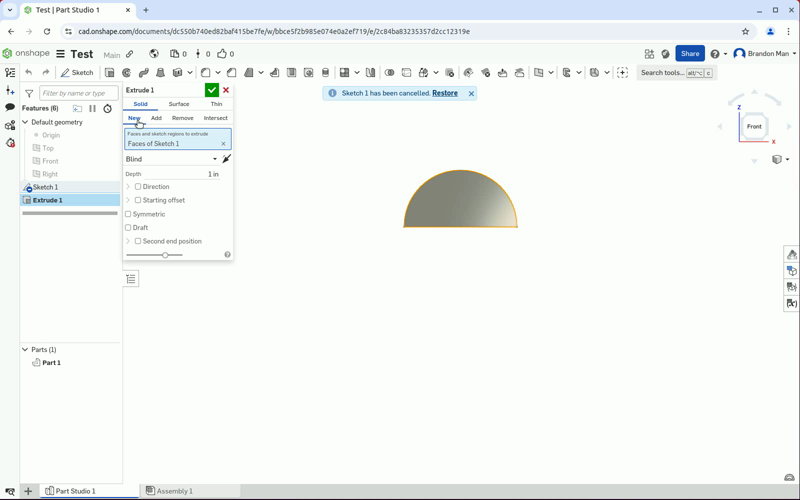
key(tab, 4)
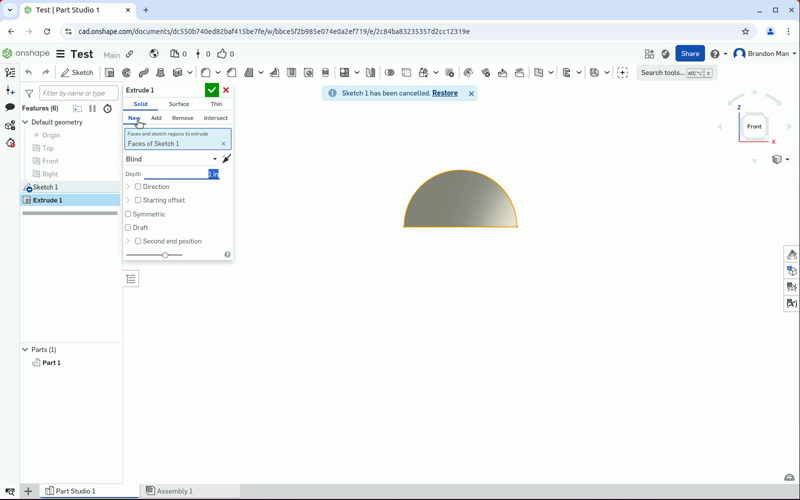
text(4.574)
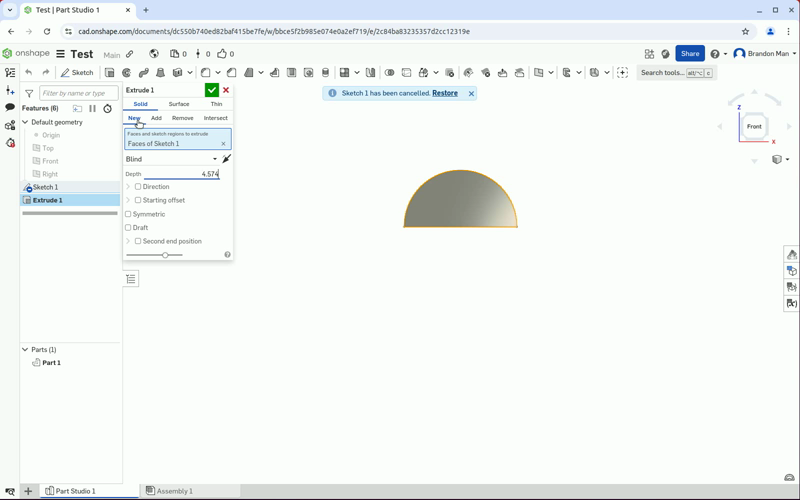
key(enter)
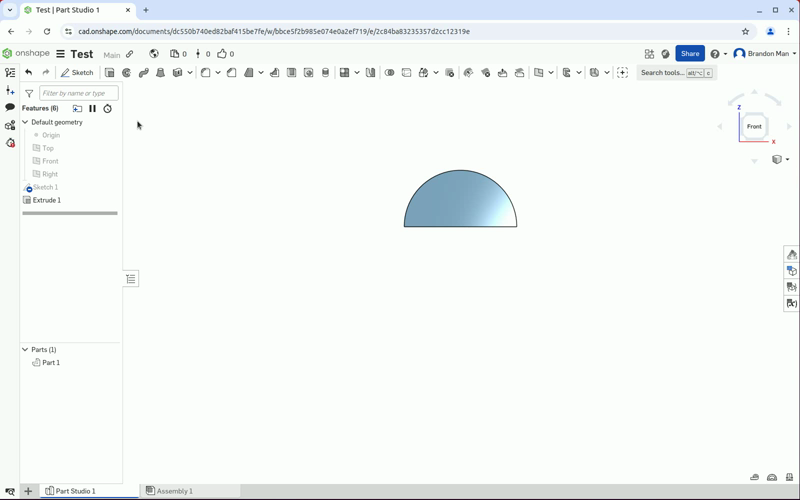
key(shift+h)
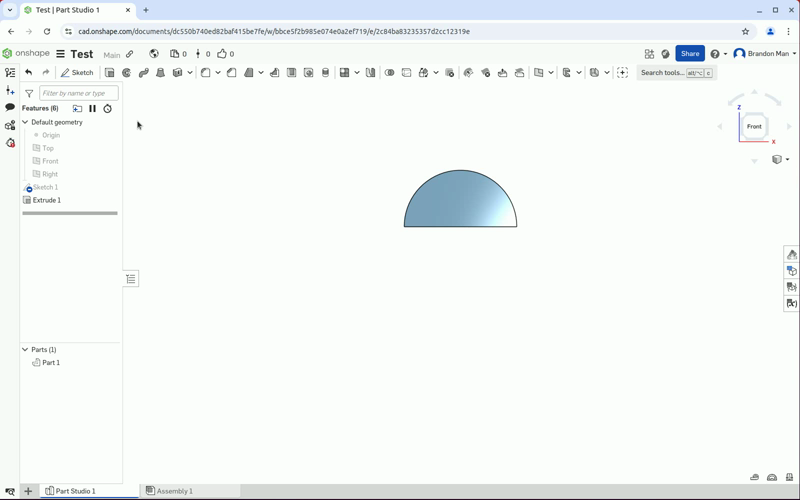
key(shift+h)
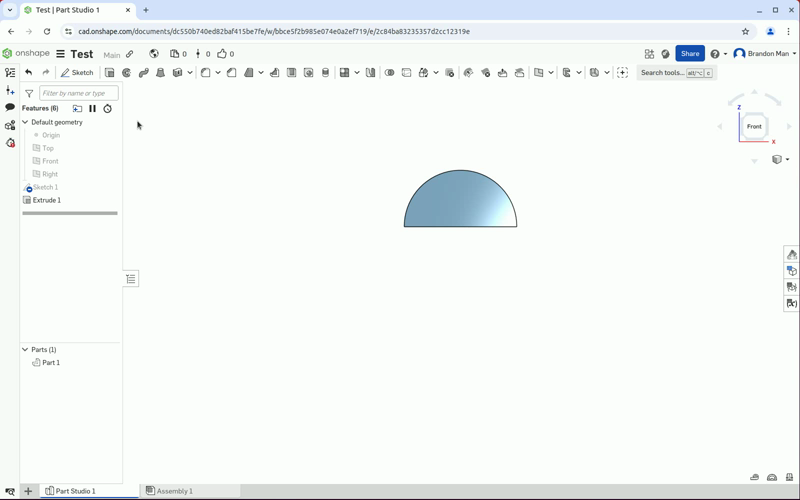
mouse_move(73, 189)
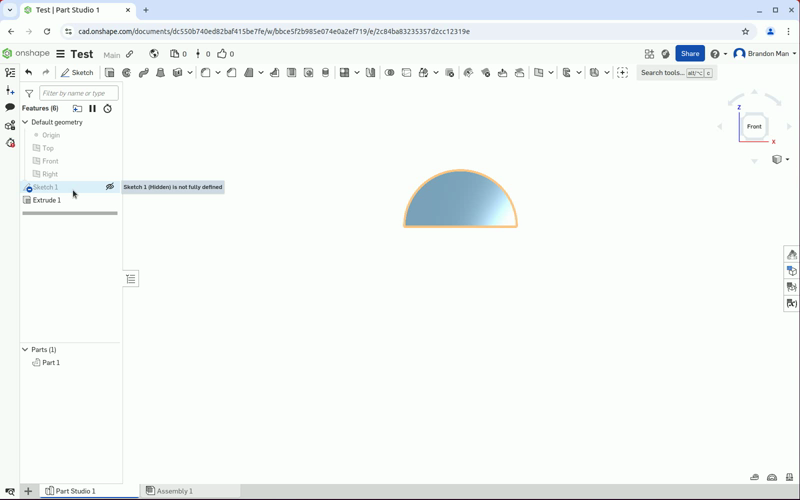
click(73, 189)
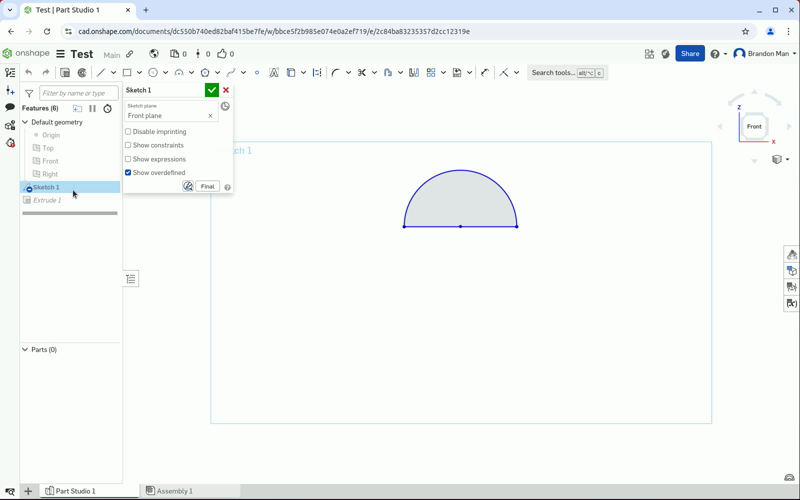
mouse_move(229, 92)
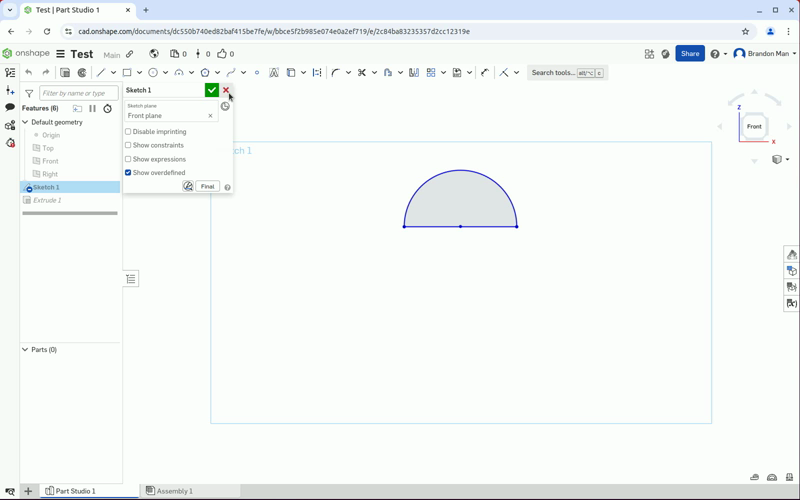
click(229, 92)
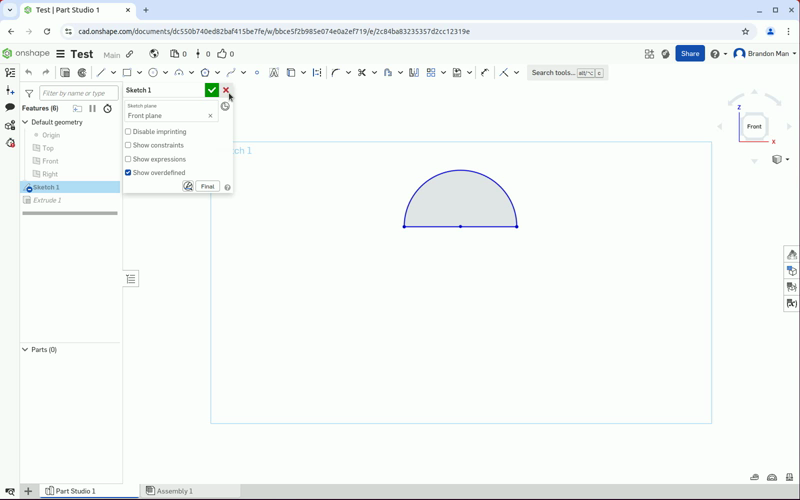
key(shift+s)
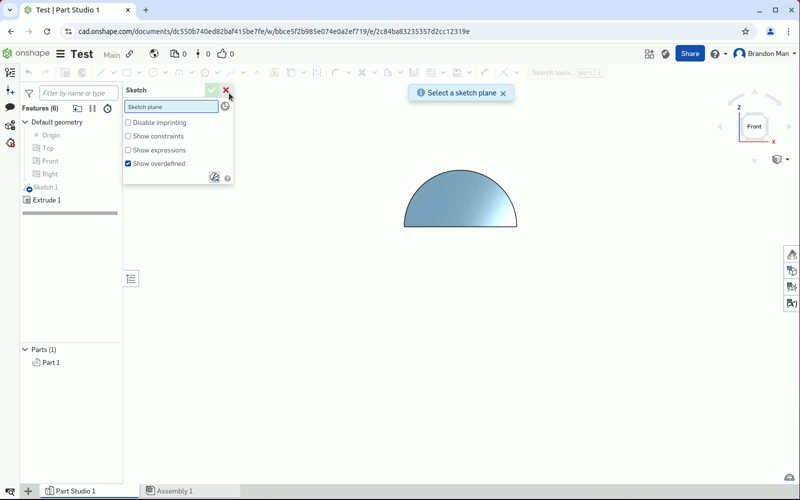
mouse_move(73, 163)
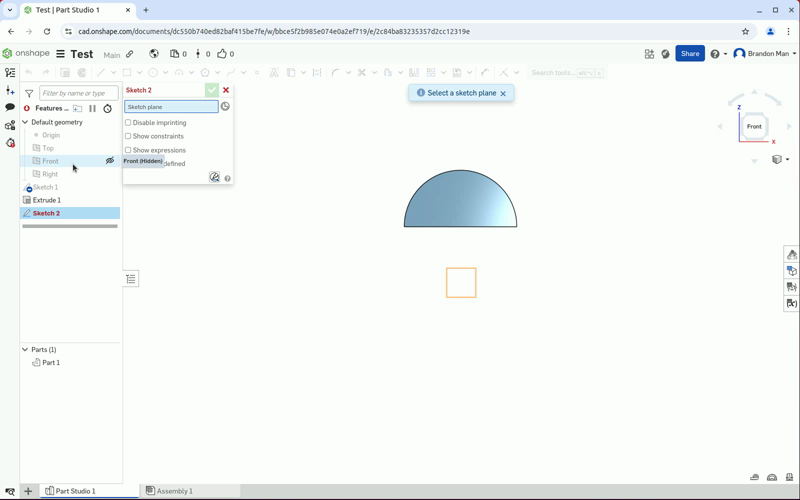
click(73, 163)
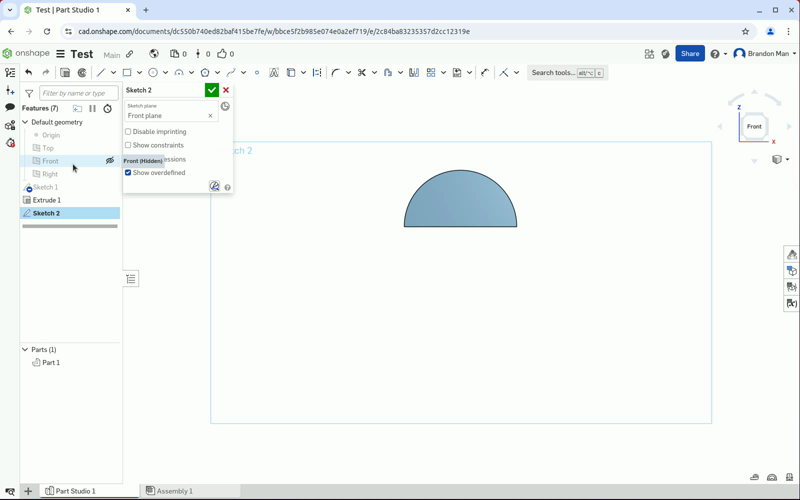
mouse_move(73, 352)
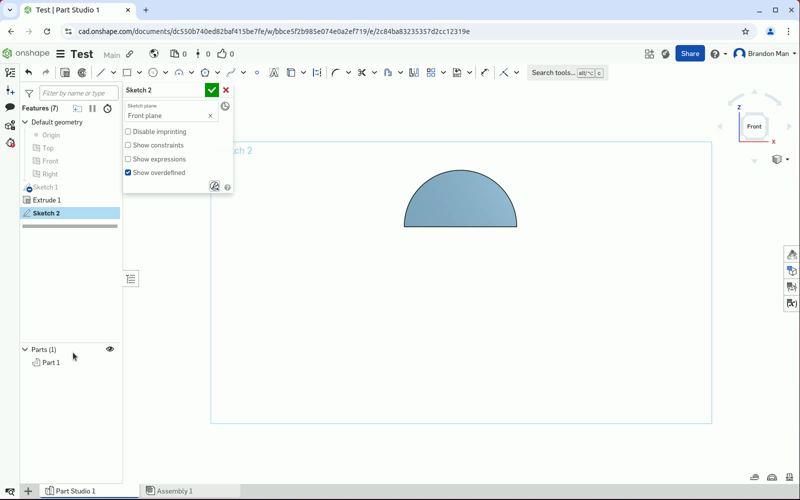
key(y)
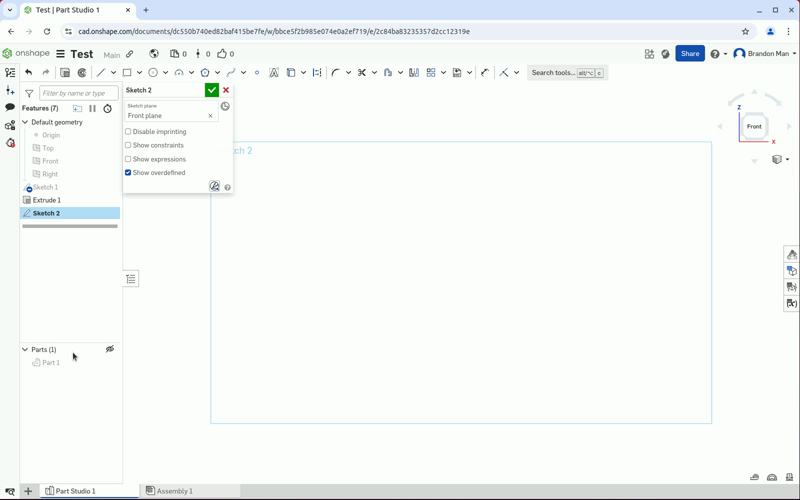
key(a)
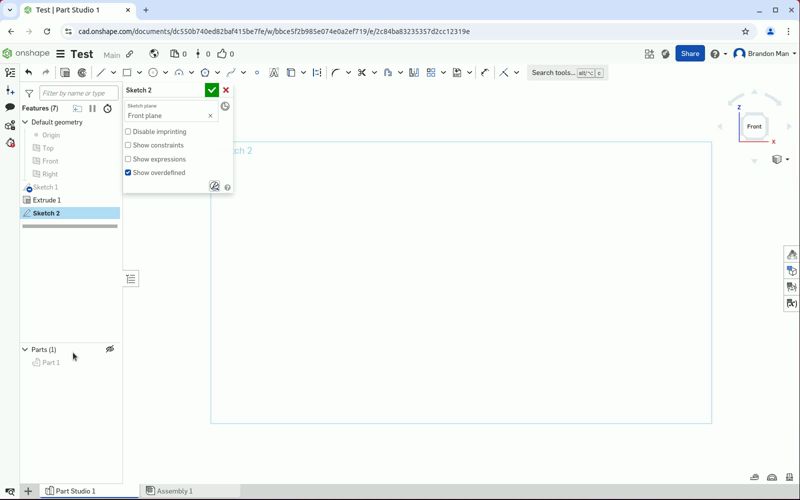
key_down(shift)
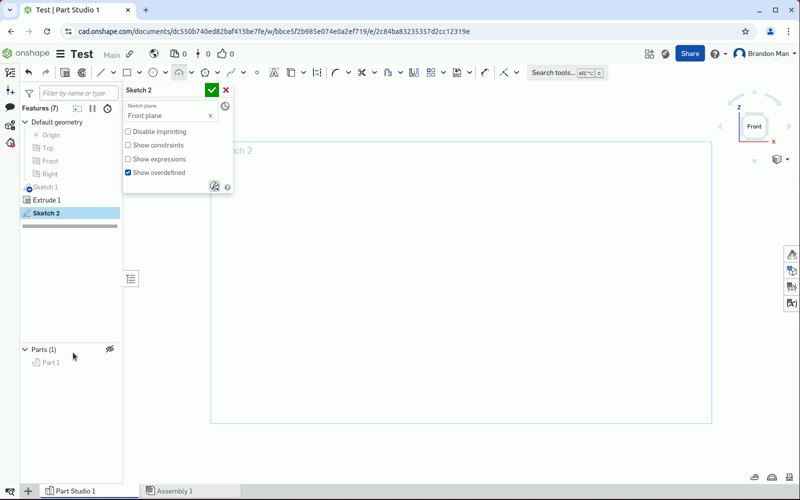
mouse_move(404, 339)
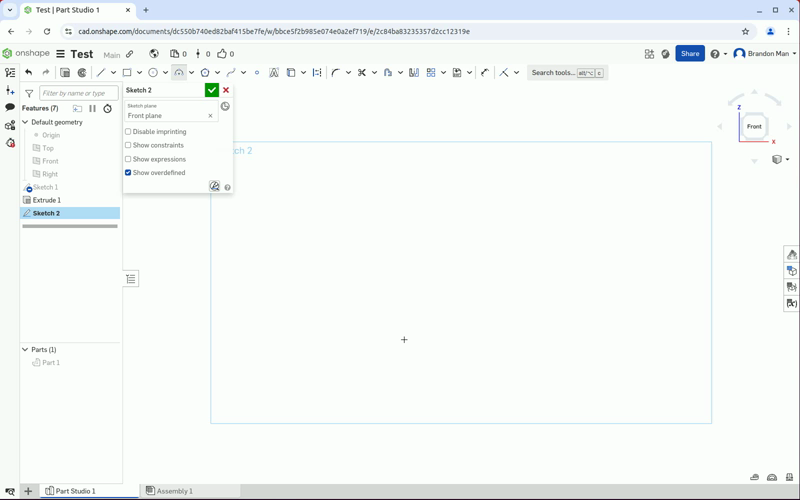
click(404, 339)
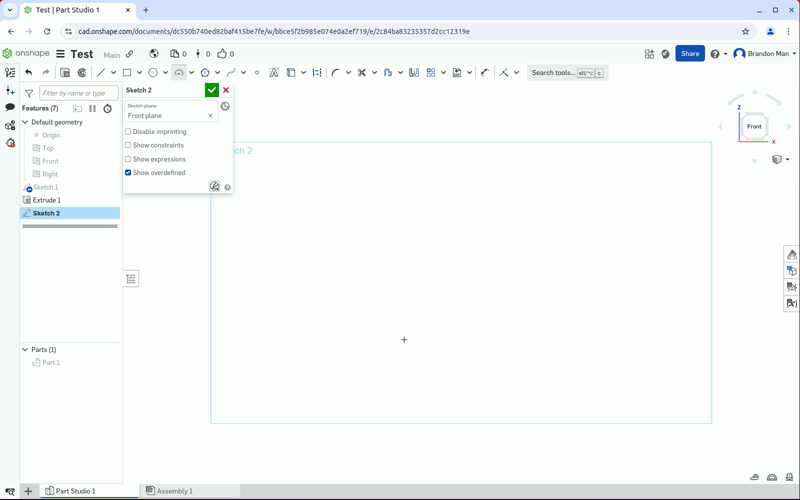
key_up(shift)
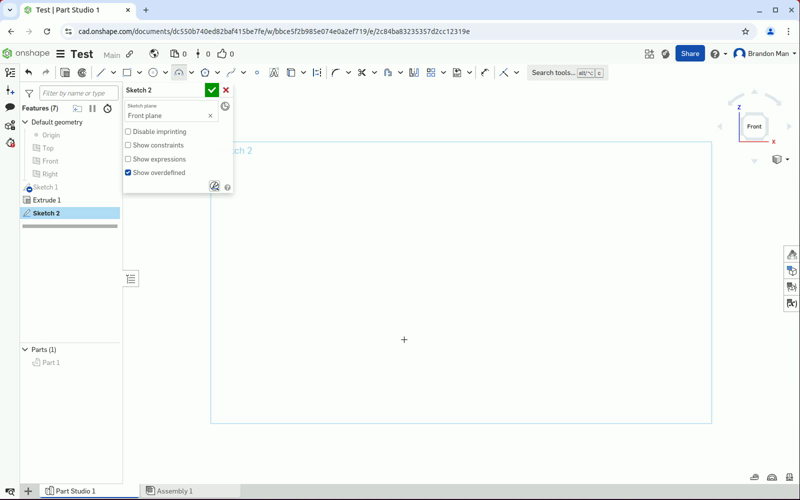
key_down(shift)
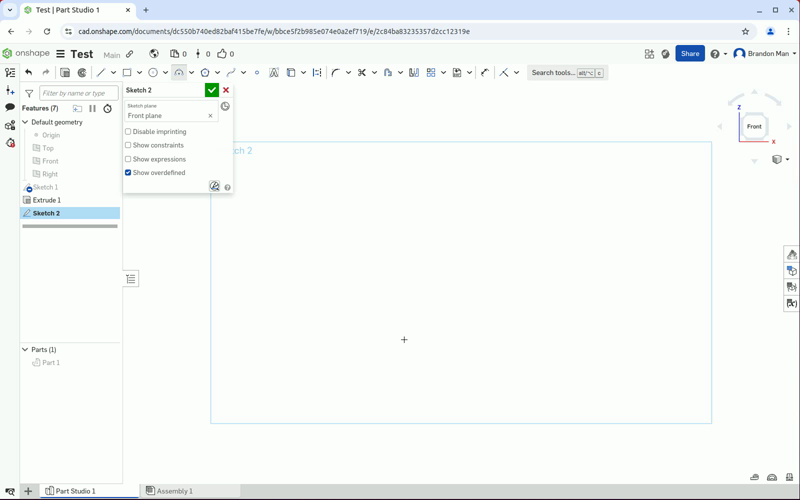
mouse_move(516, 339)
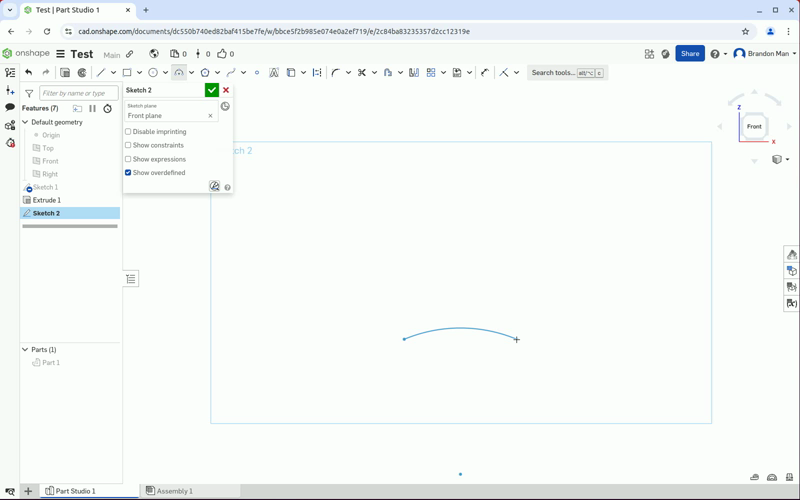
click(516, 339)
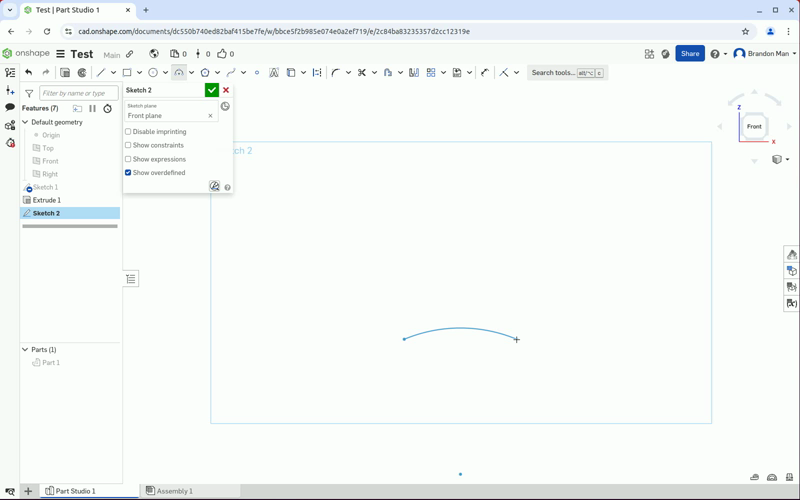
mouse_move(460, 395)
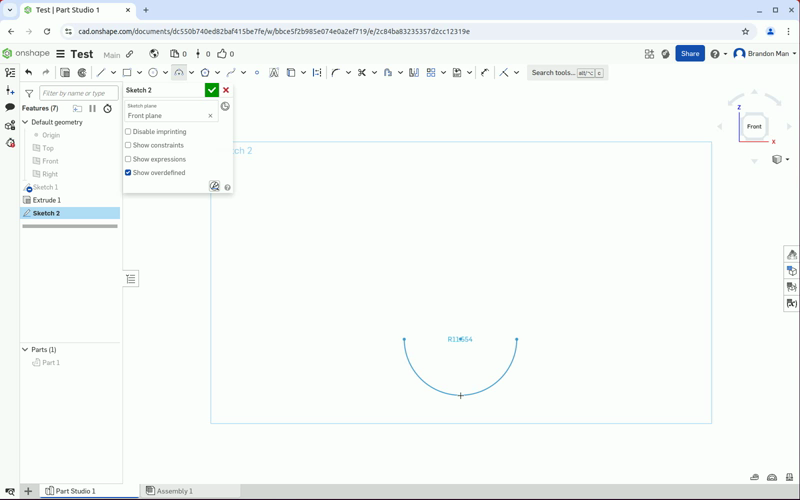
click(460, 395)
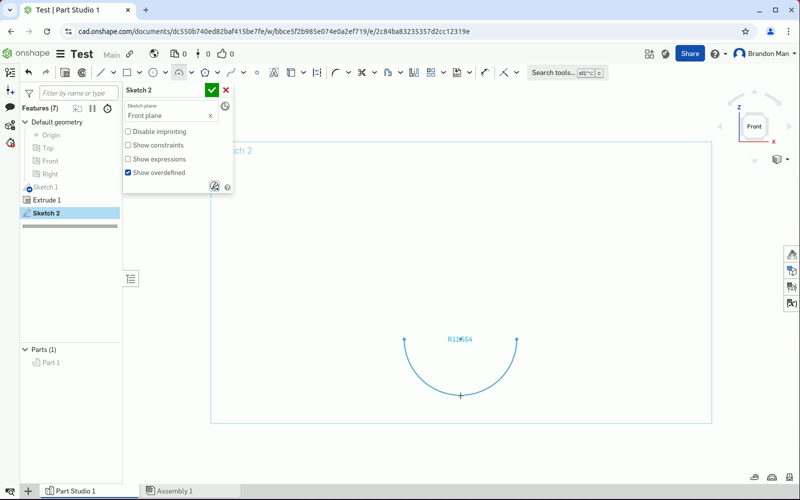
key_up(shift)
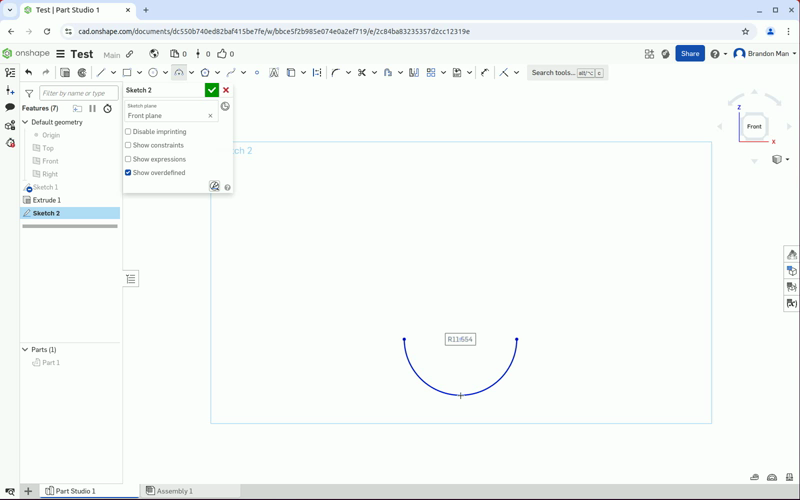
key(esc)
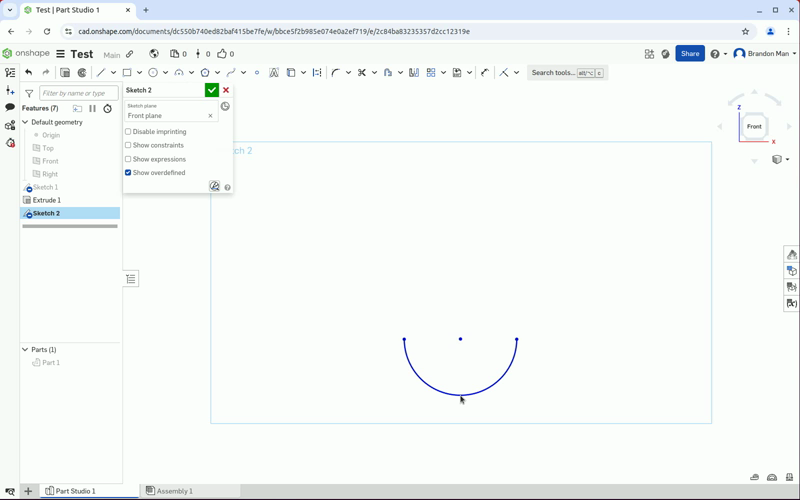
key(l)
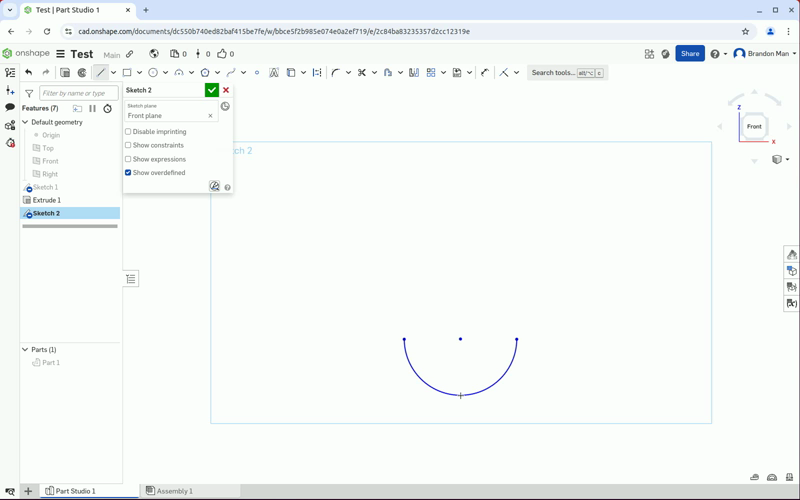
mouse_move(516, 339)
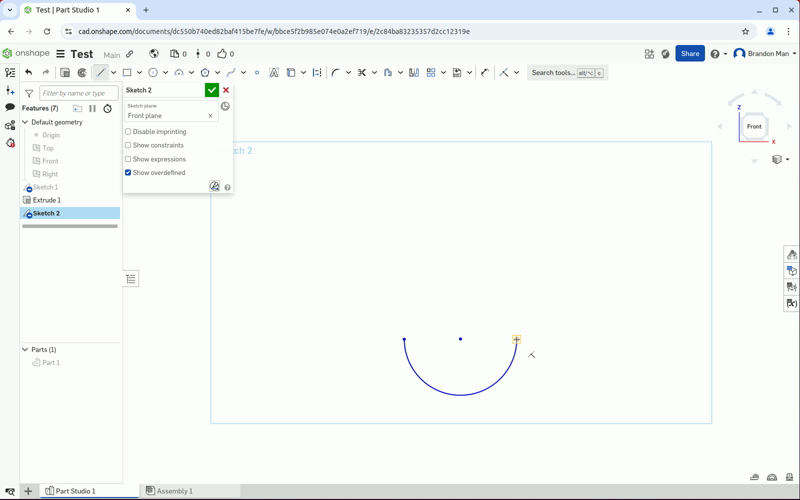
click(516, 339)
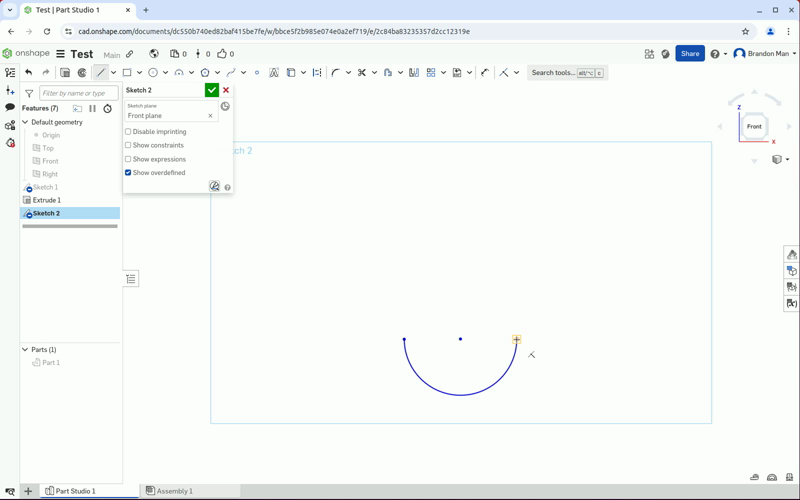
key_down(shift)
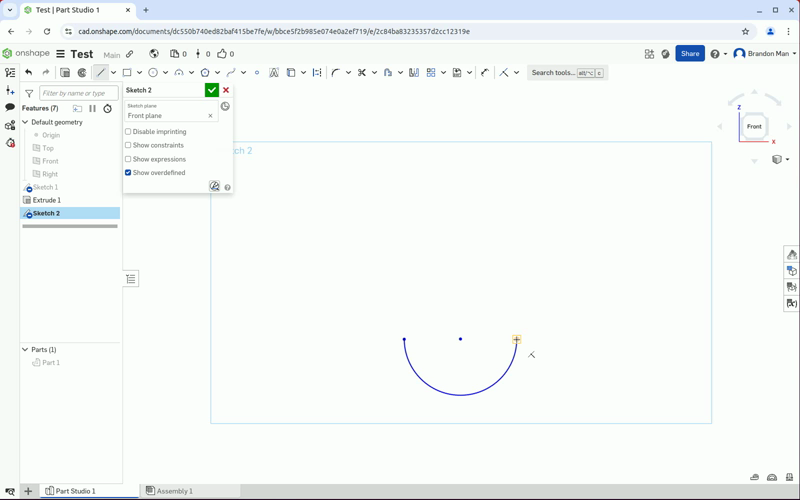
mouse_move(404, 339)
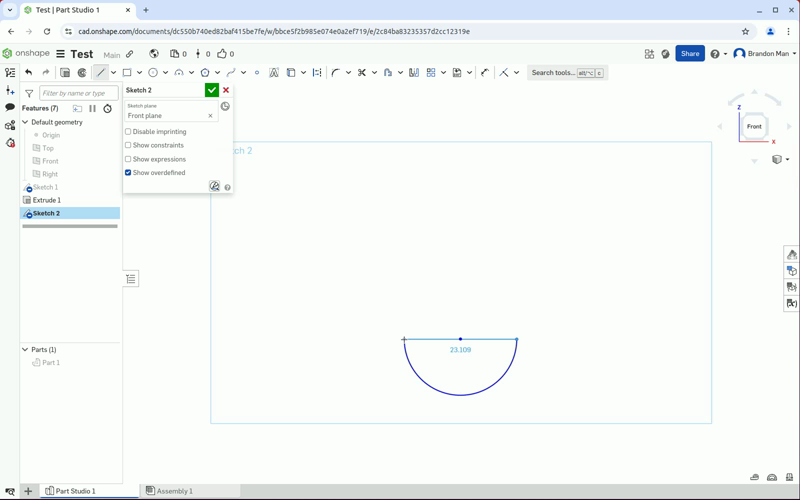
key_up(shift)
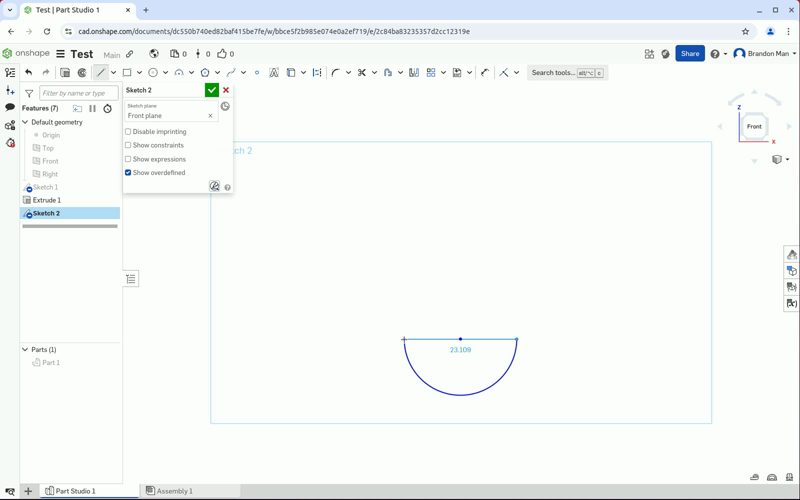
click(404, 339)
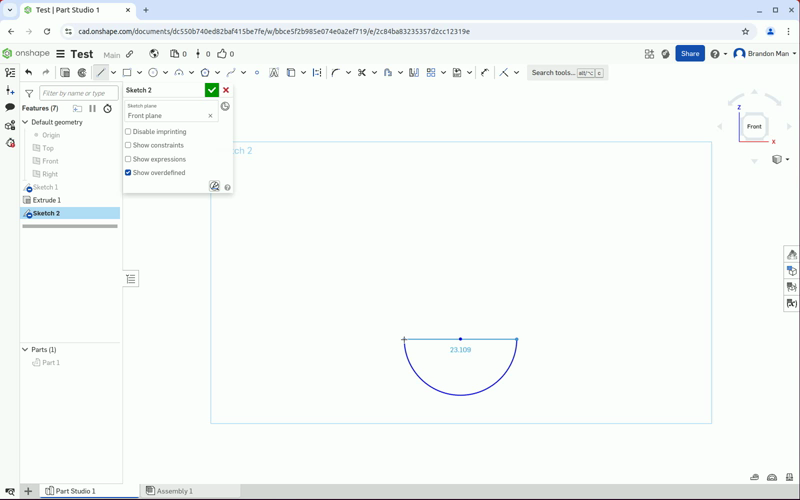
key(esc)
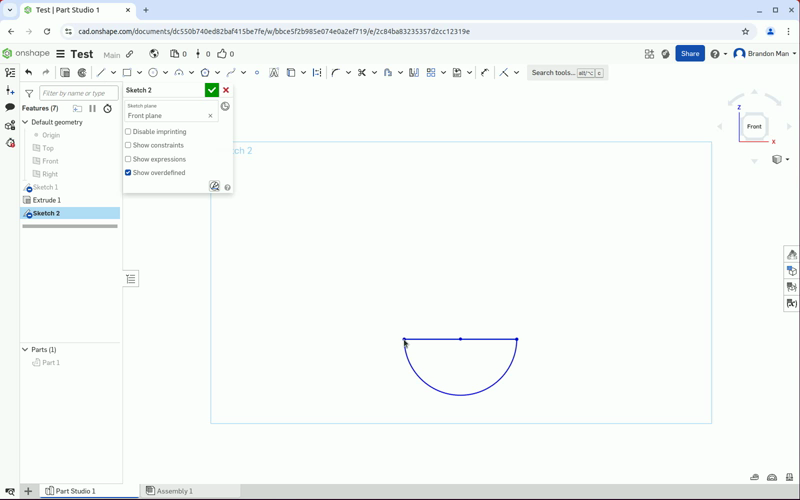
mouse_move(418, 356)
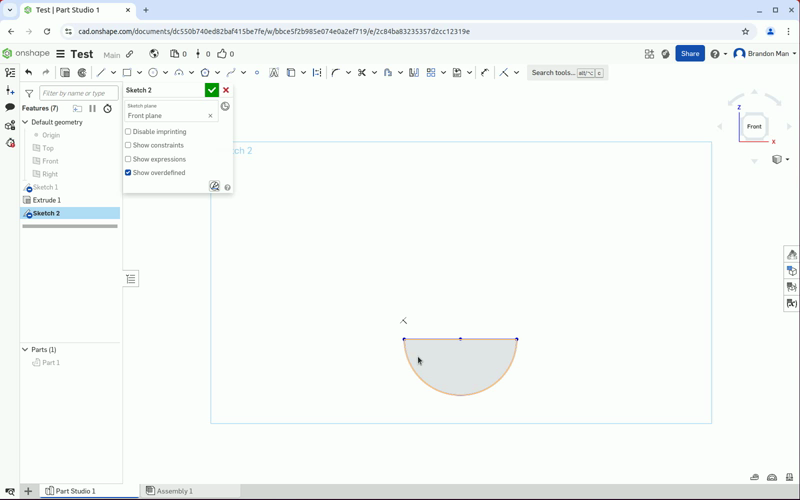
click(418, 356)
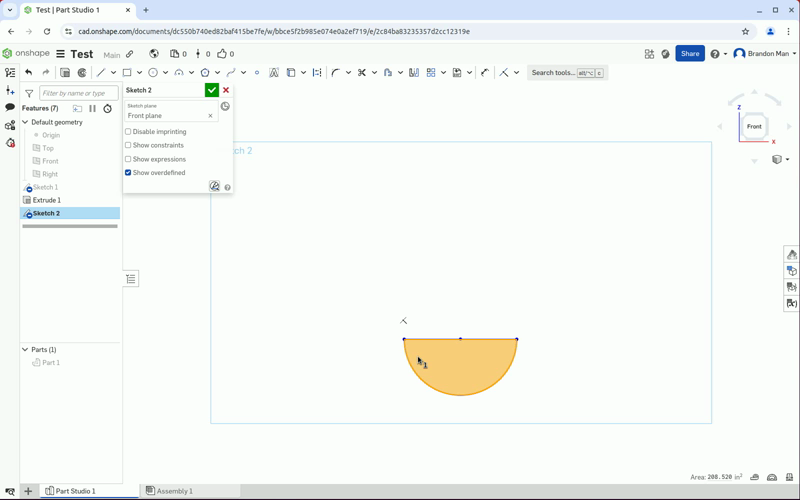
mouse_move(73, 352)
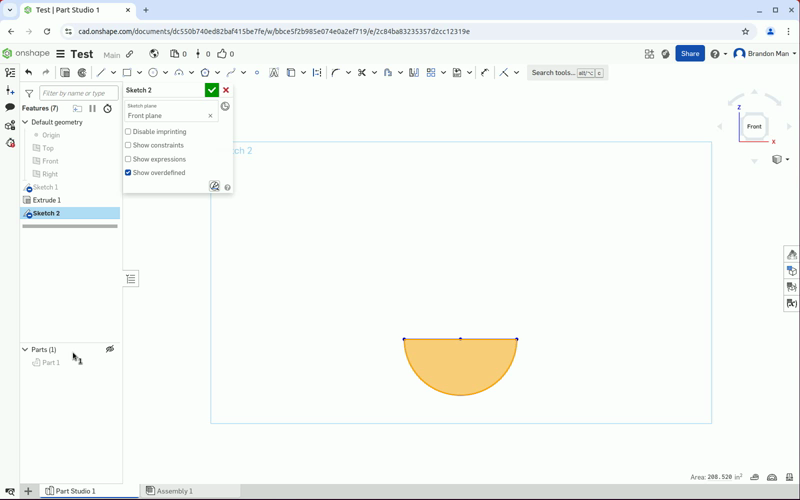
key(shift+y)
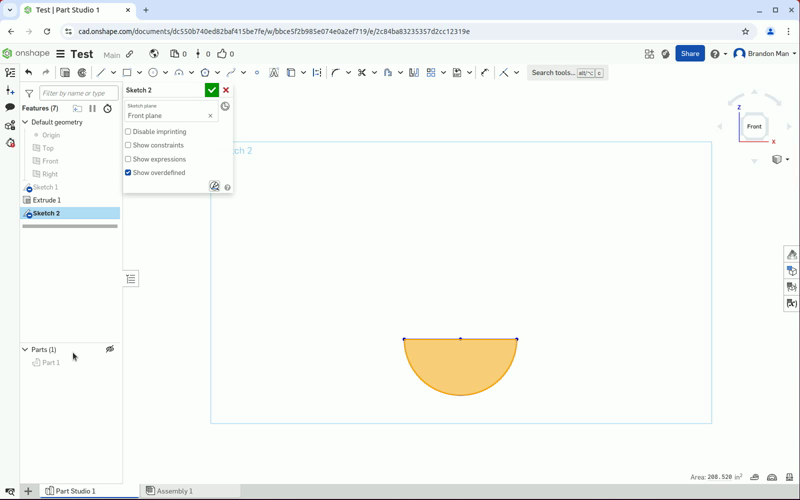
key(shift+e)
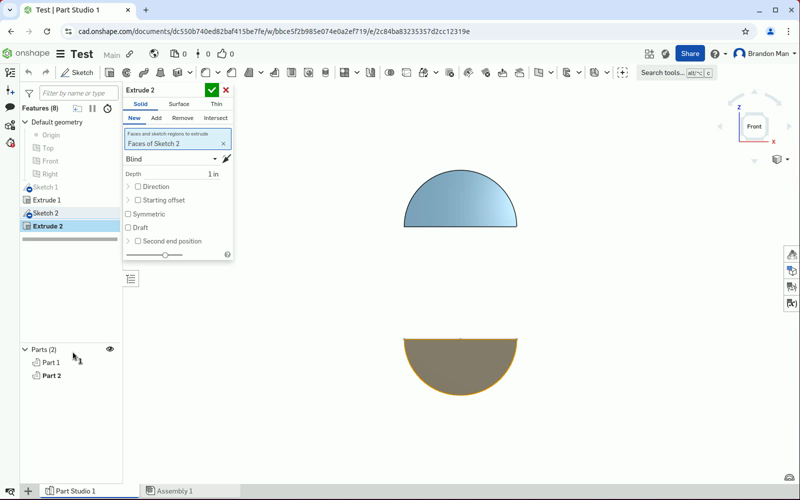
mouse_move(143, 106)
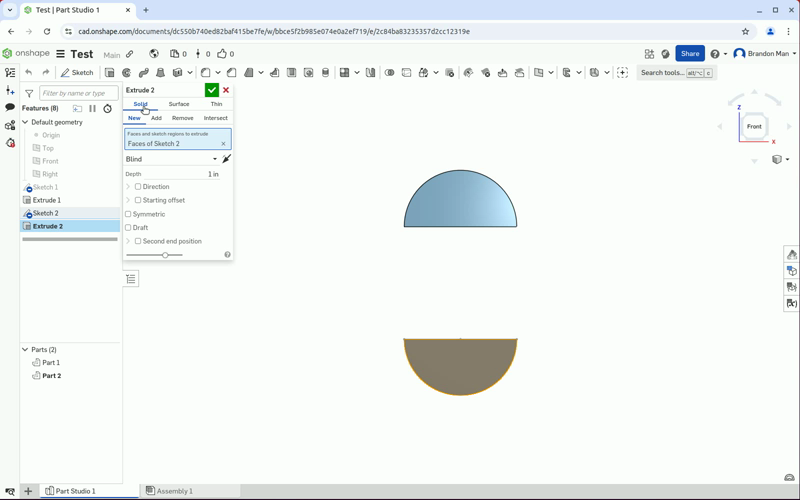
click(143, 106)
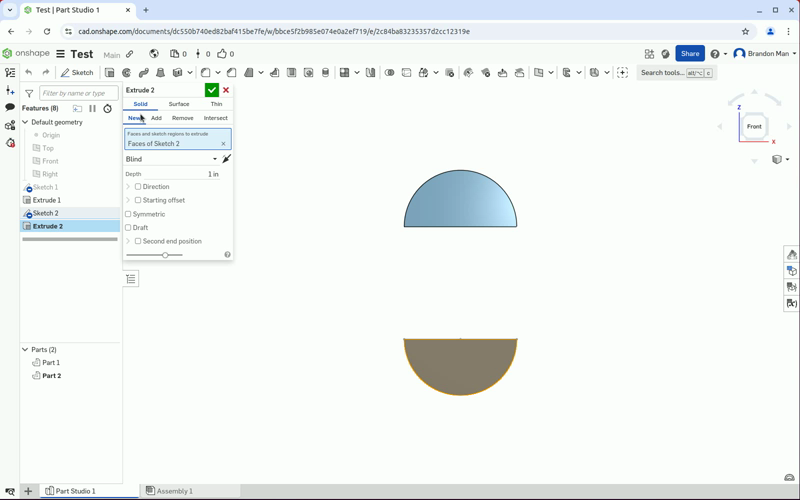
mouse_move(137, 120)
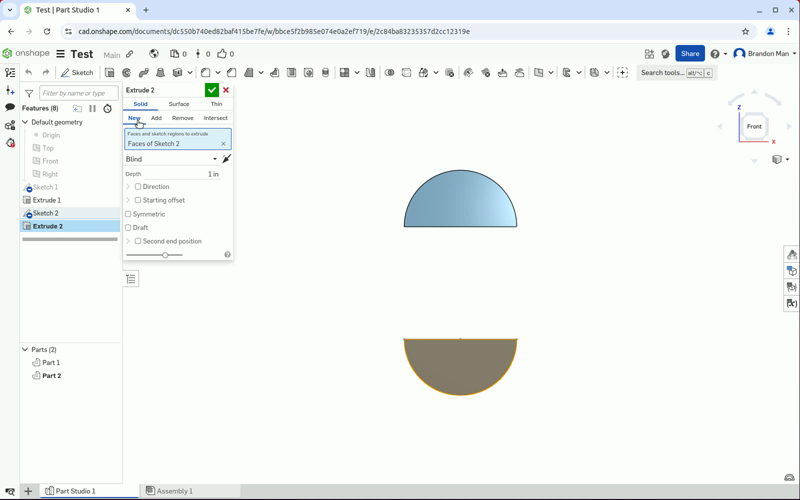
click(137, 120)
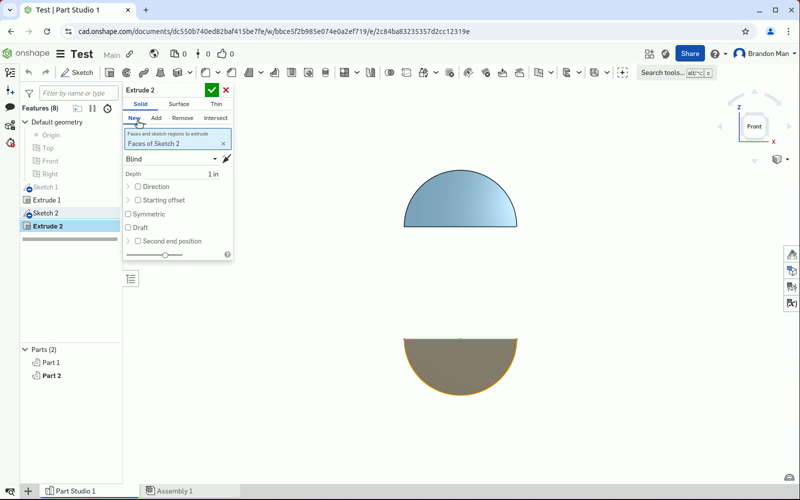
key(tab, 4)
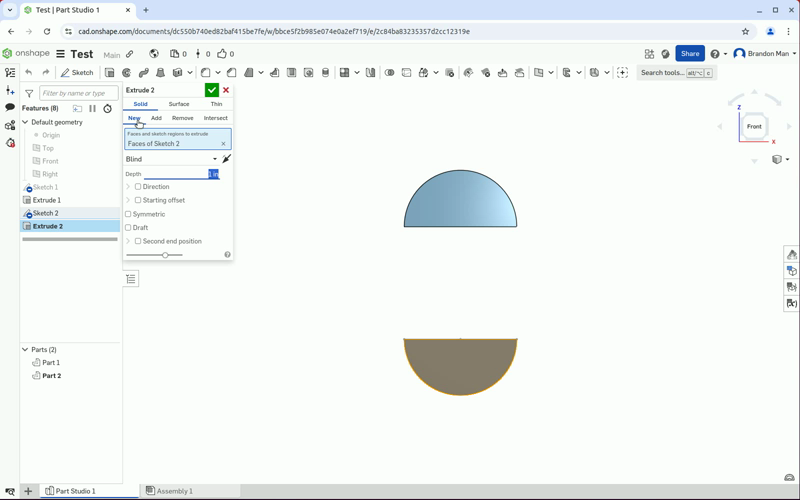
text(4.574)
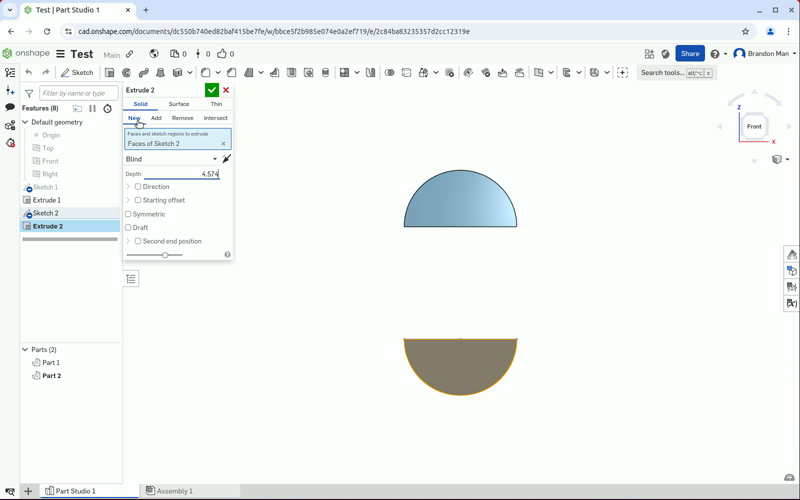
key(enter)
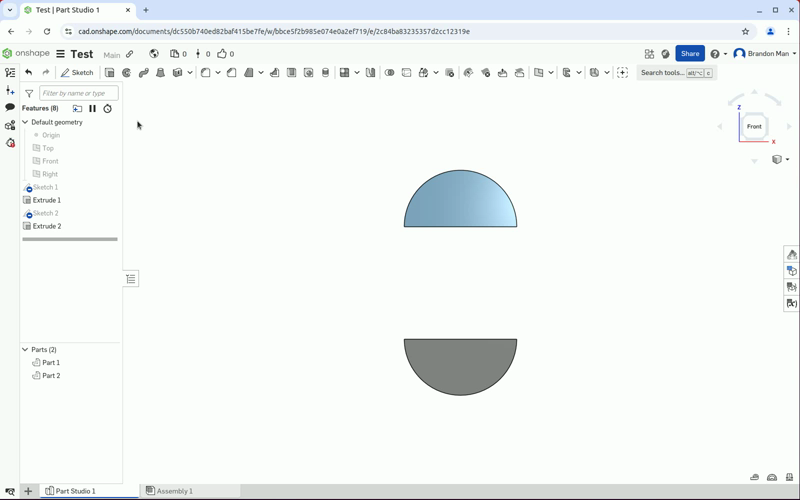
key(shift+h)
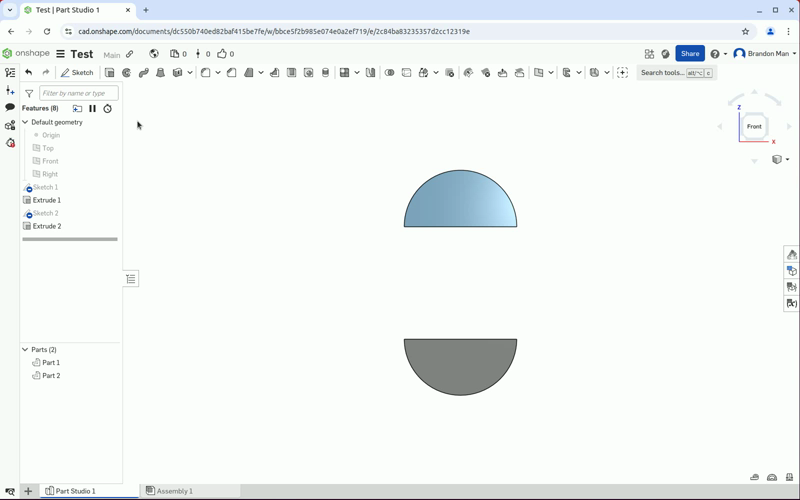
key(shift+h)
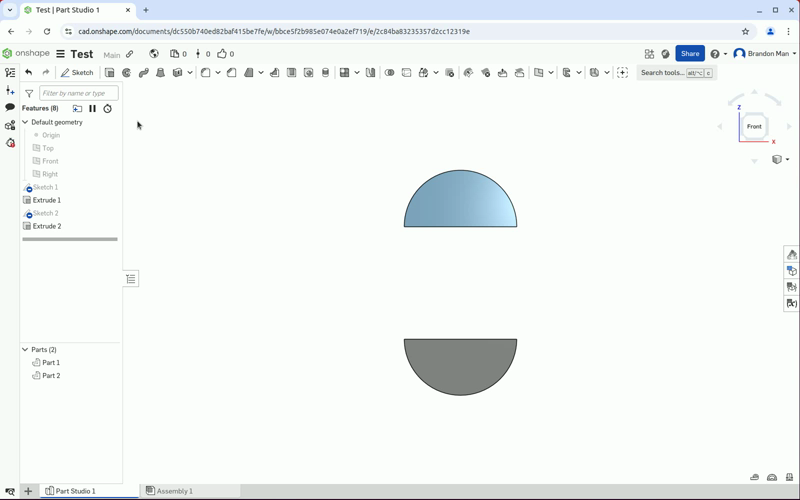
mouse_move(73, 189)
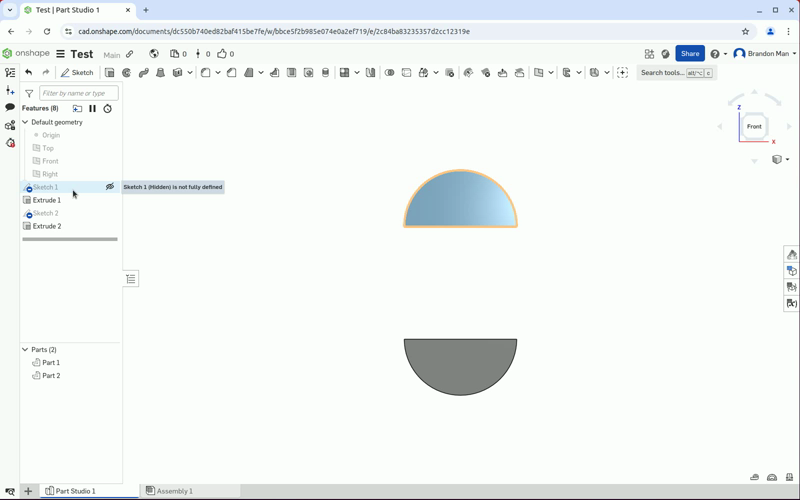
click(73, 189)
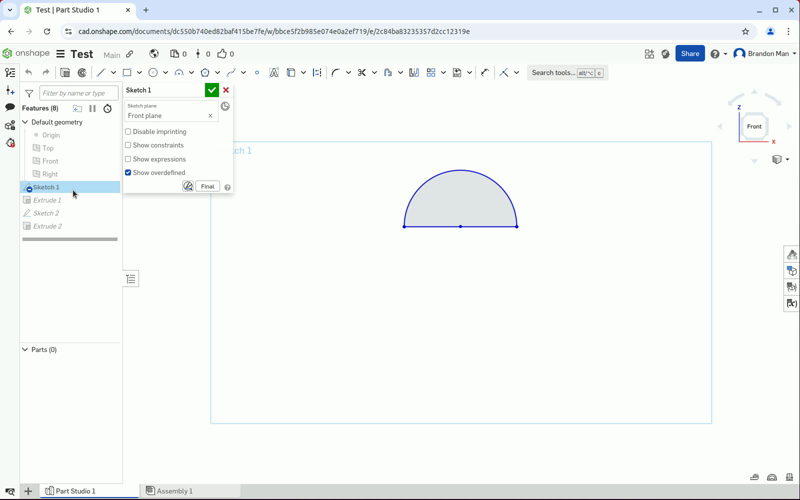
mouse_move(229, 92)
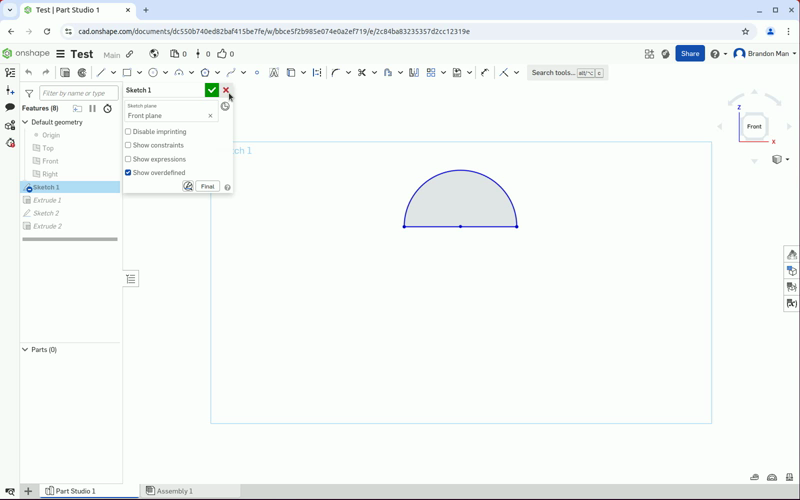
click(229, 92)
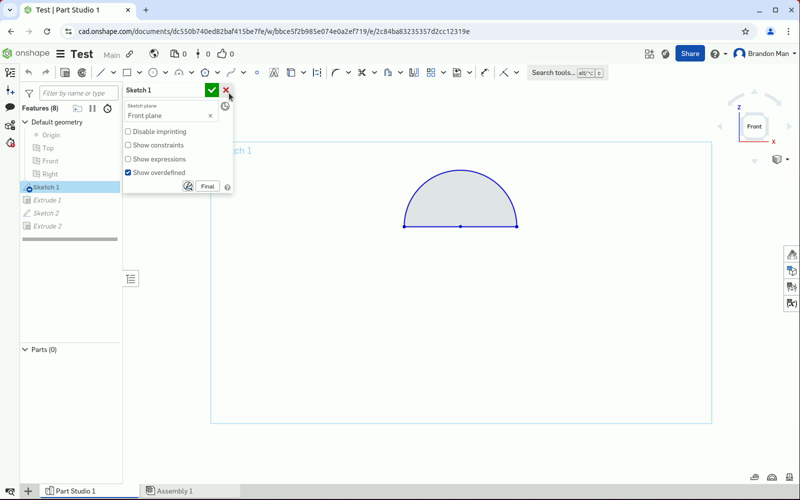
key(shift+s)
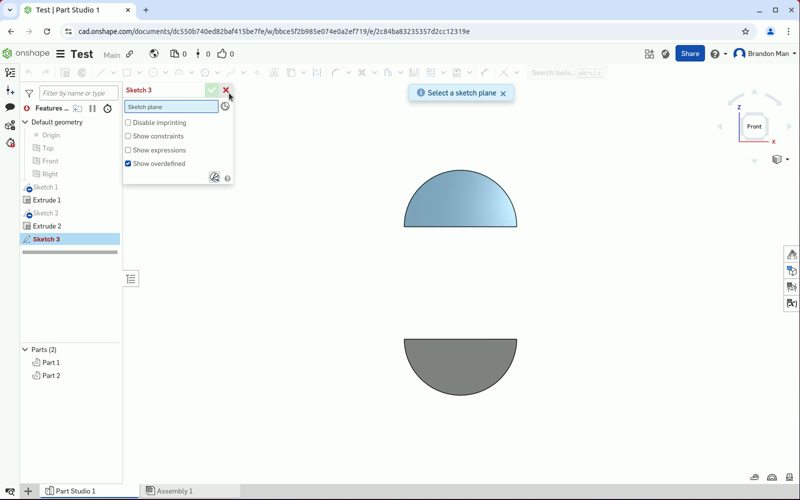
mouse_move(73, 163)
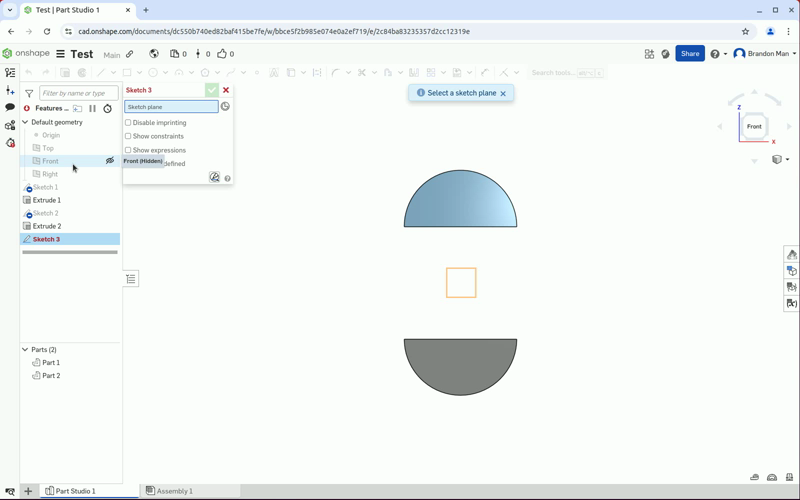
click(73, 163)
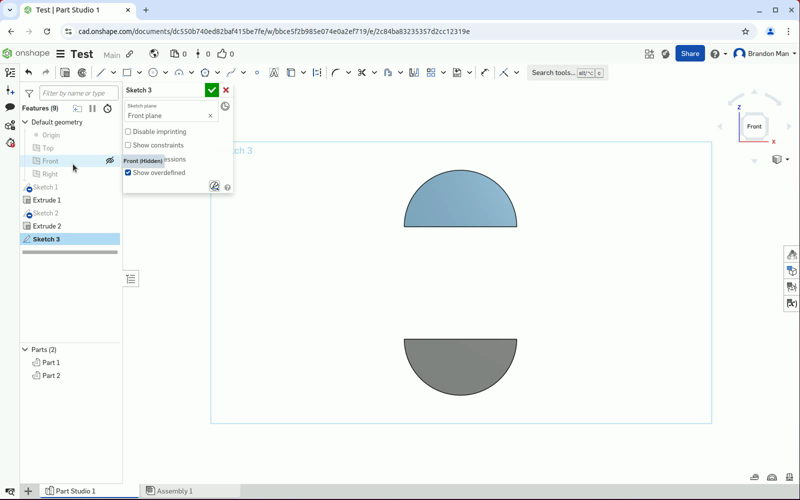
mouse_move(73, 352)
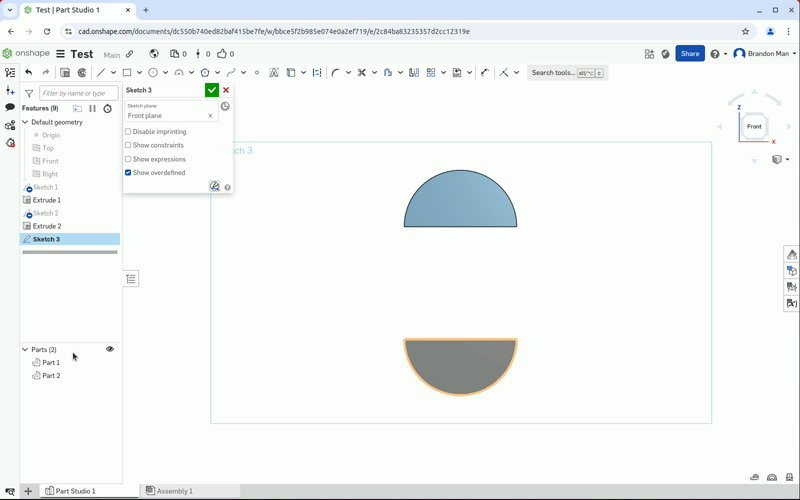
key(y)
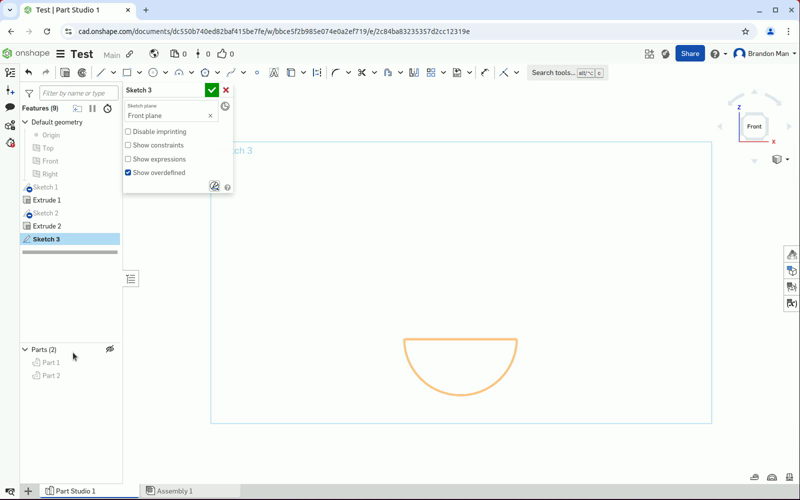
key(l)
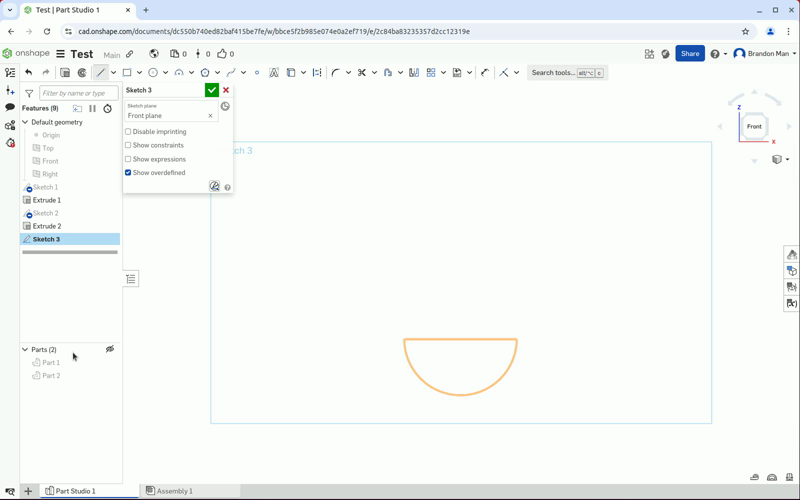
key_down(shift)
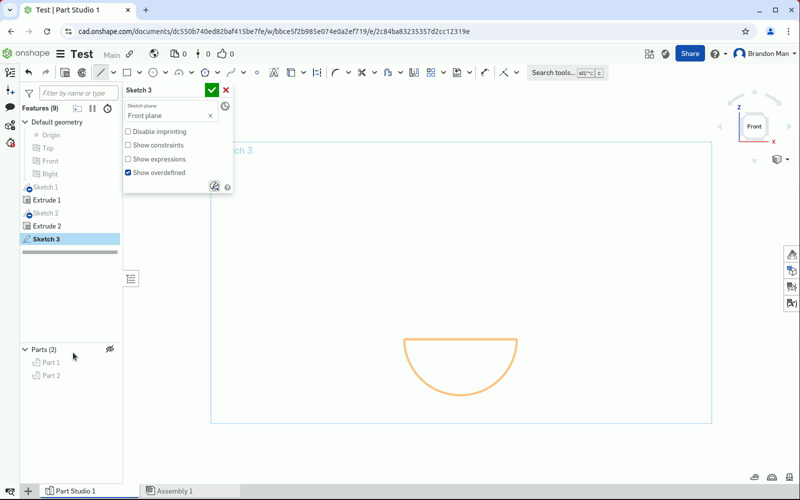
mouse_move(404, 339)
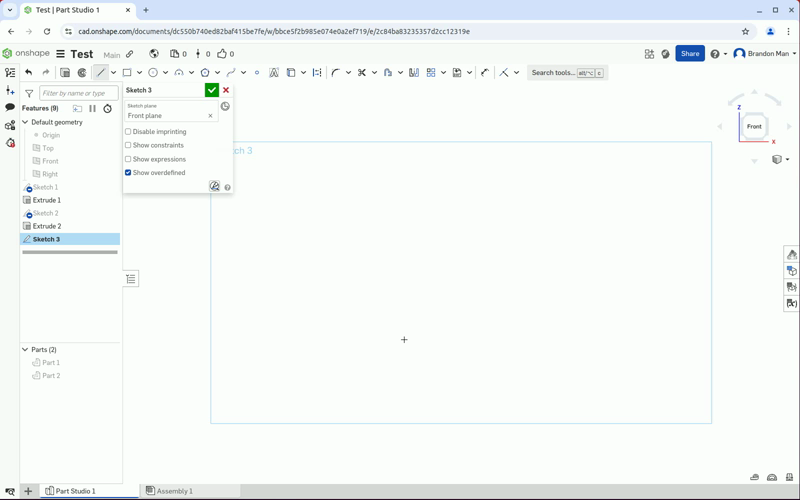
click(404, 339)
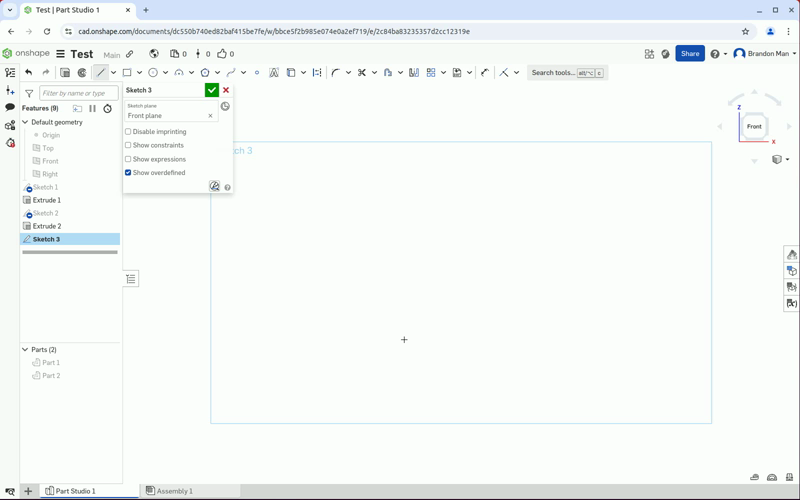
key_up(shift)
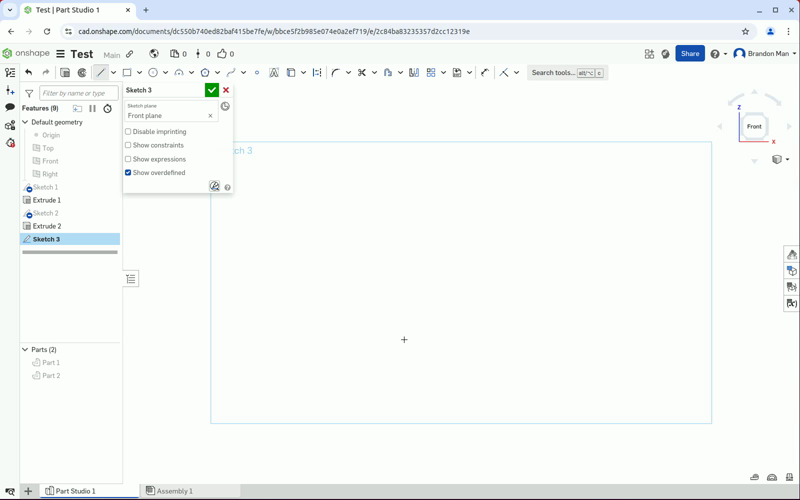
key_down(shift)
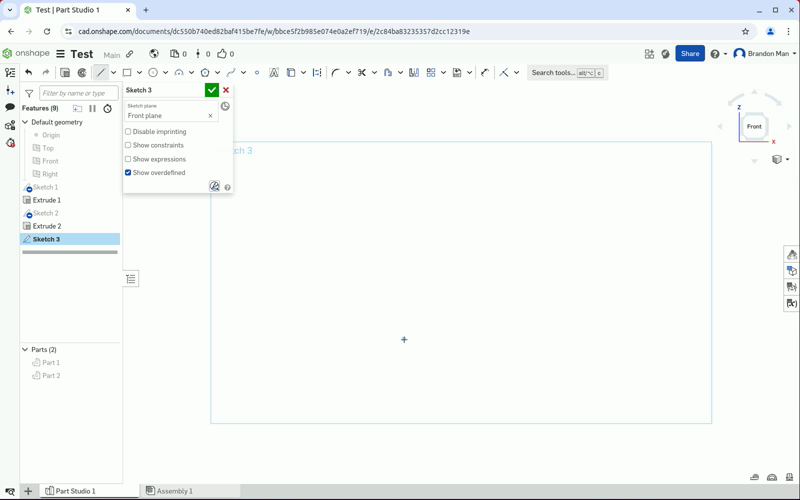
mouse_move(516, 339)
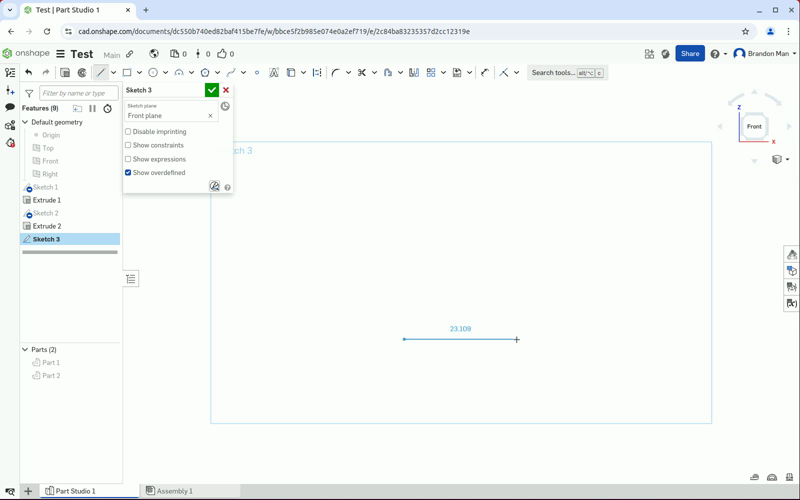
click(516, 339)
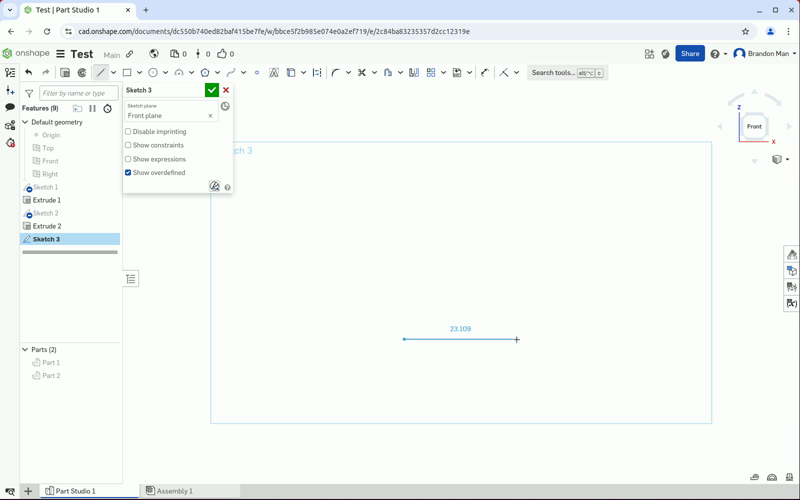
key_up(shift)
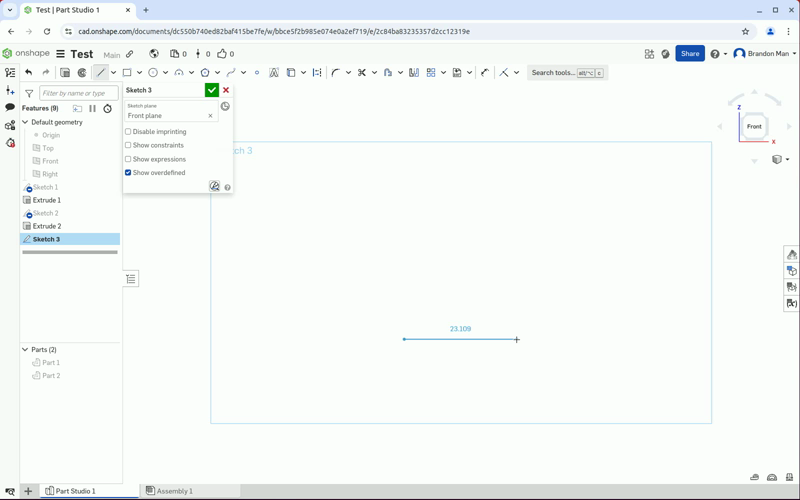
key_down(shift)
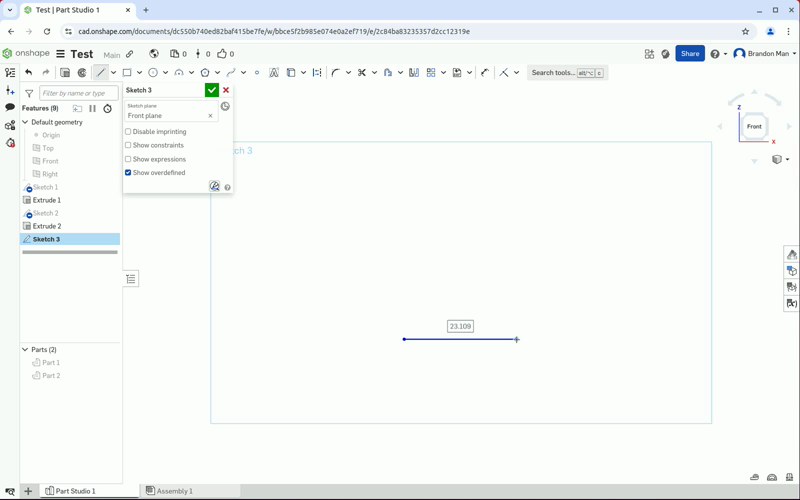
mouse_move(516, 226)
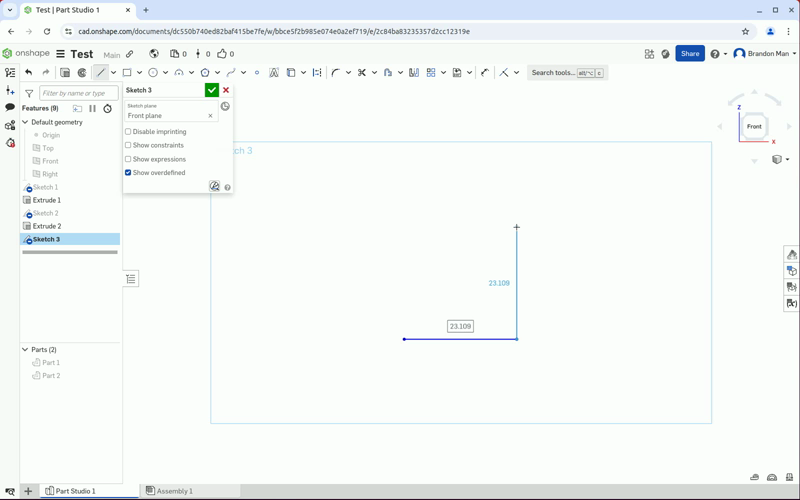
click(516, 226)
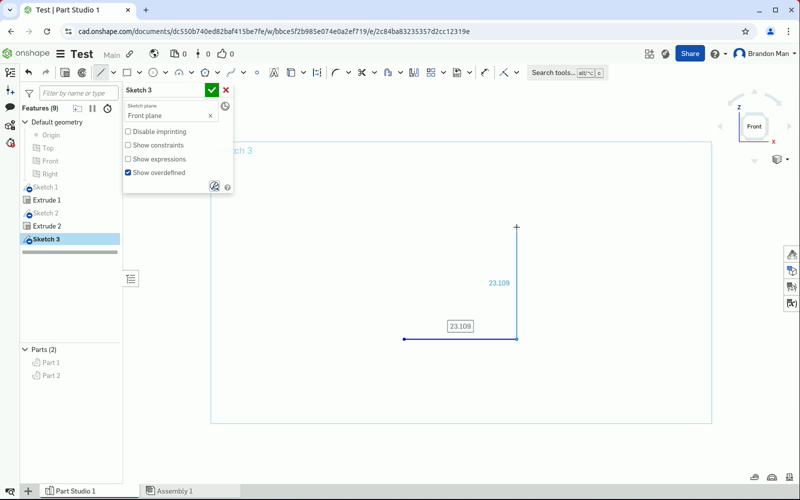
key_up(shift)
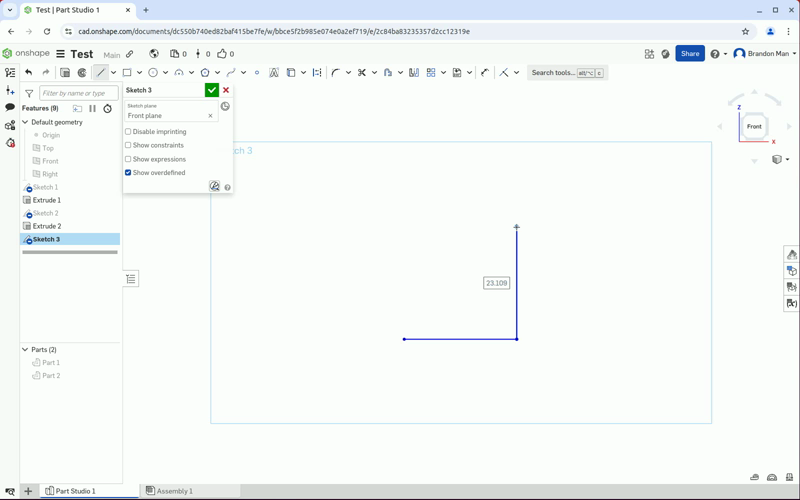
key_down(shift)
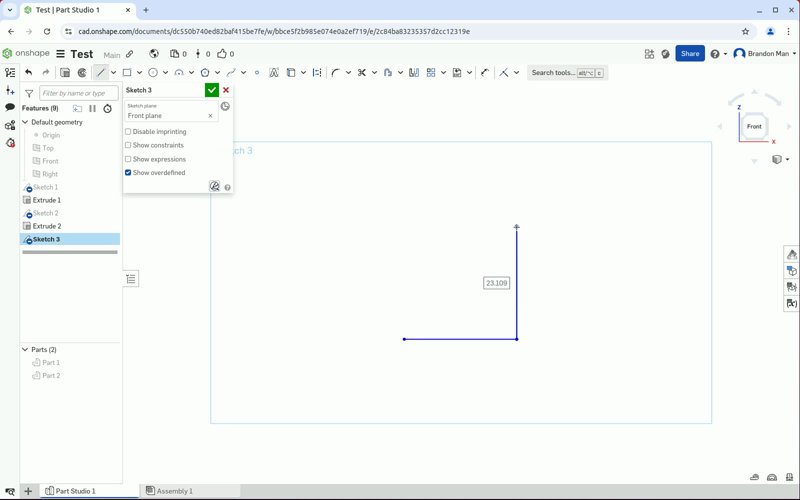
mouse_move(404, 226)
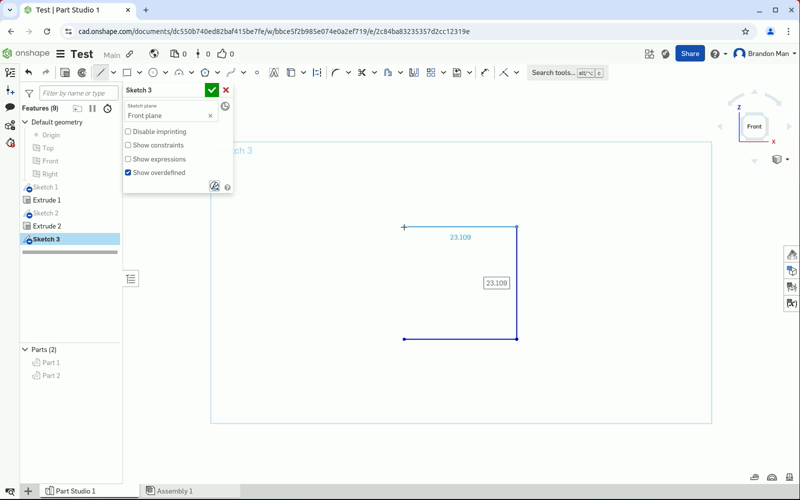
click(404, 226)
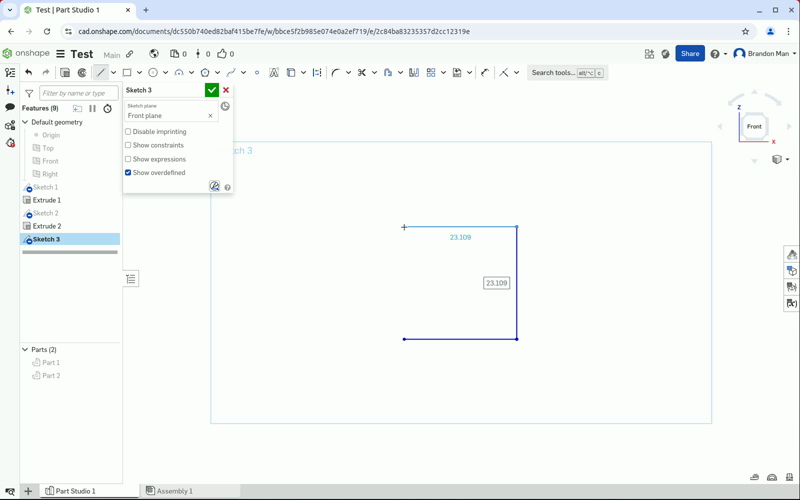
key_up(shift)
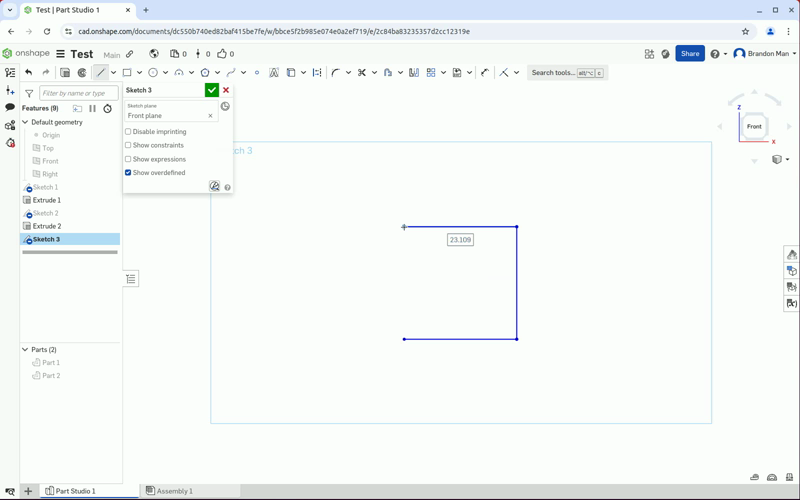
key_down(shift)
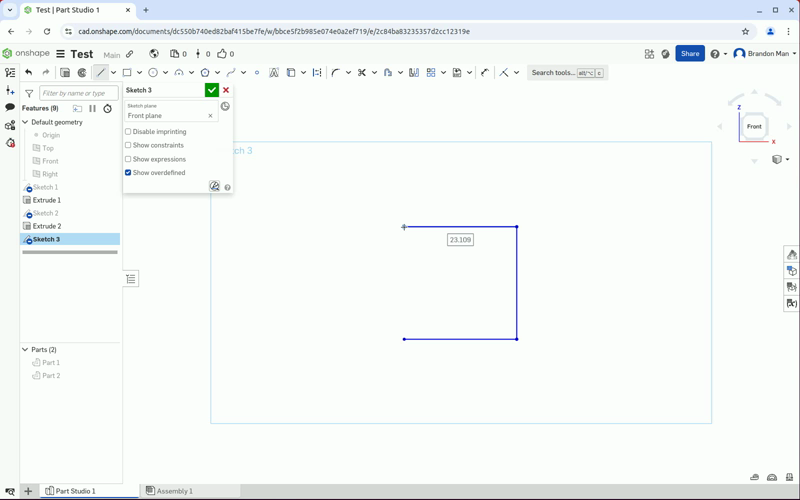
mouse_move(404, 339)
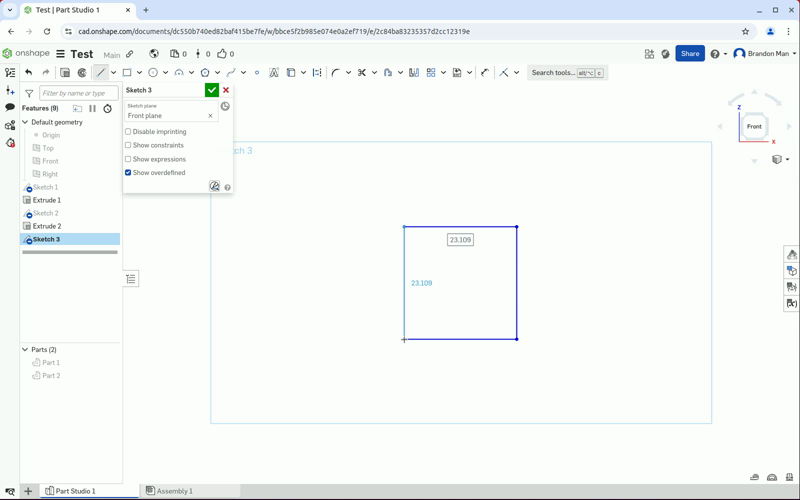
key_up(shift)
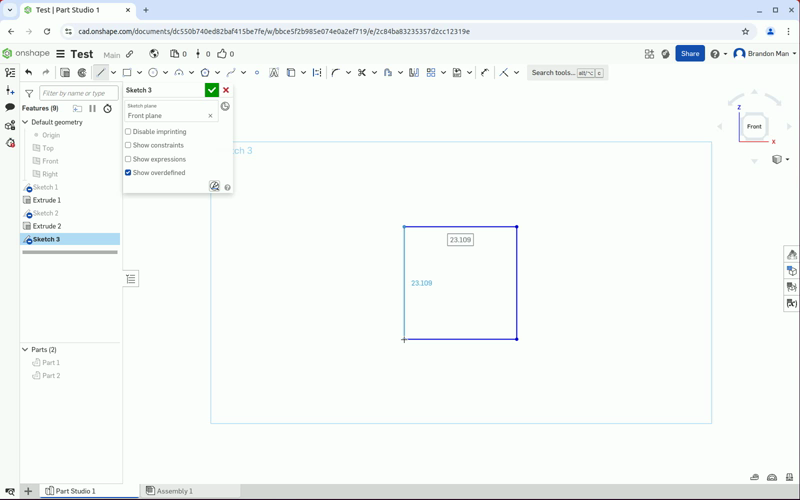
click(404, 339)
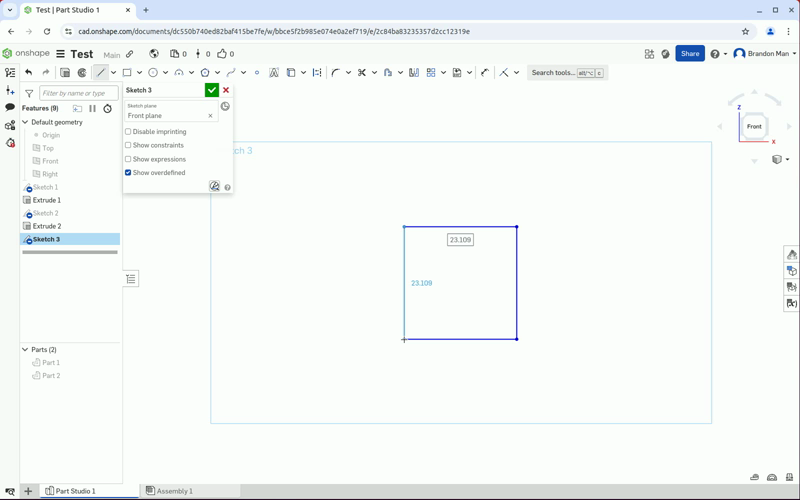
key(esc)
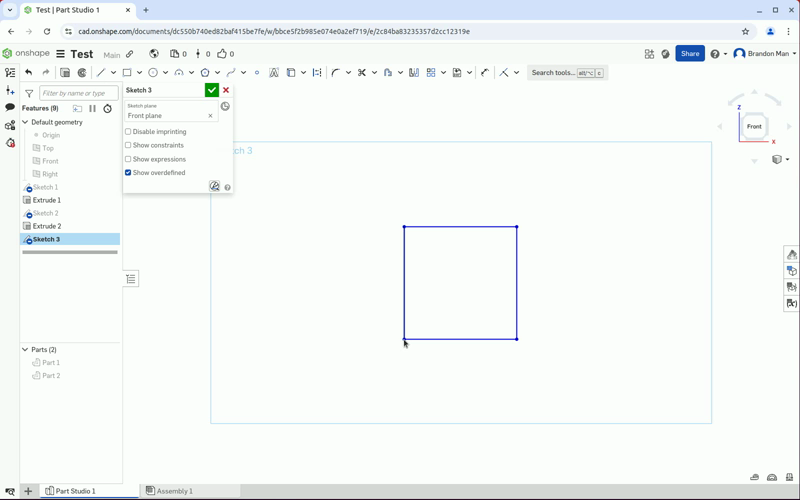
key(c)
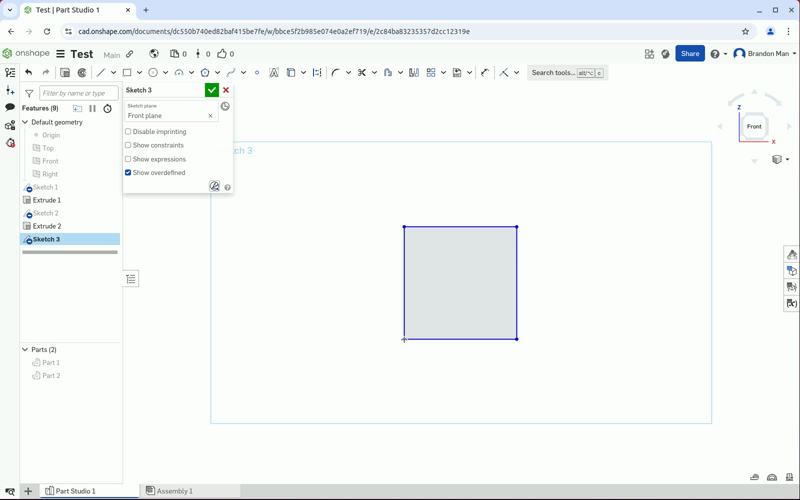
key_down(shift)
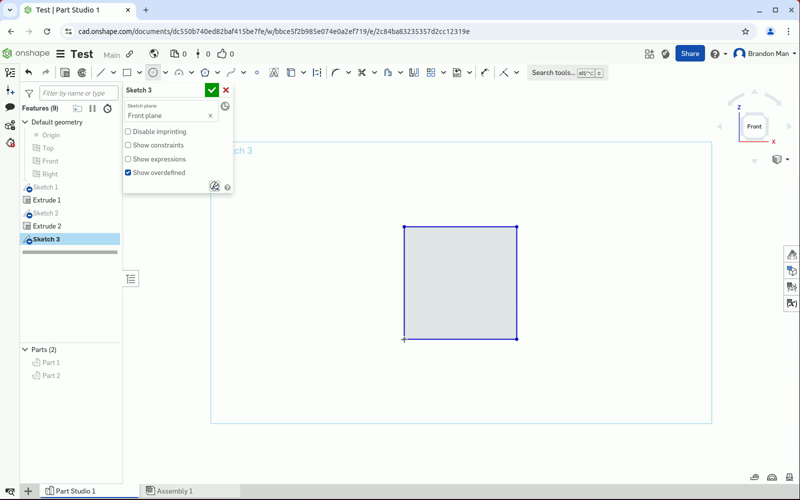
mouse_move(461, 282)
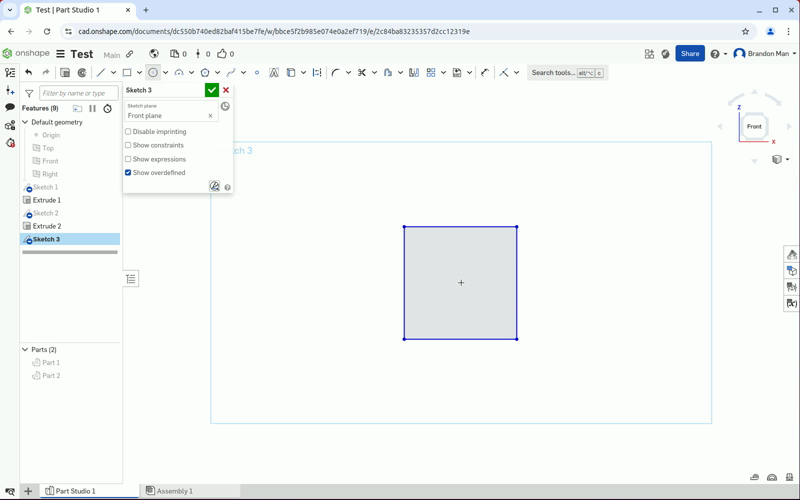
click(461, 282)
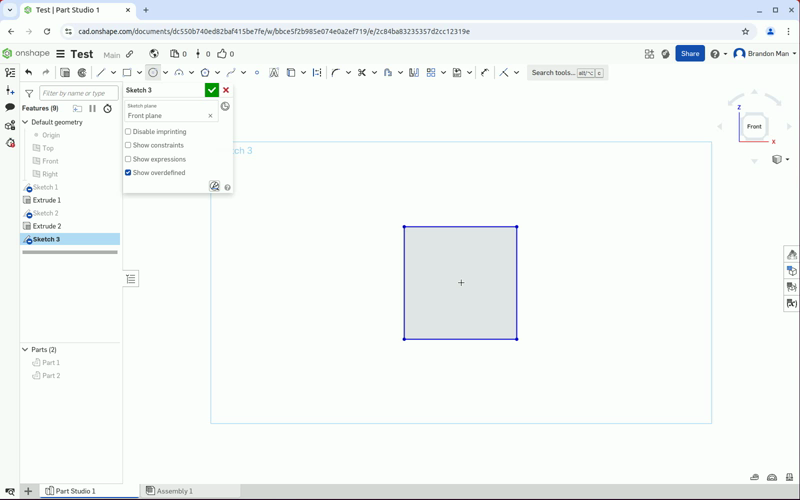
key_up(shift)
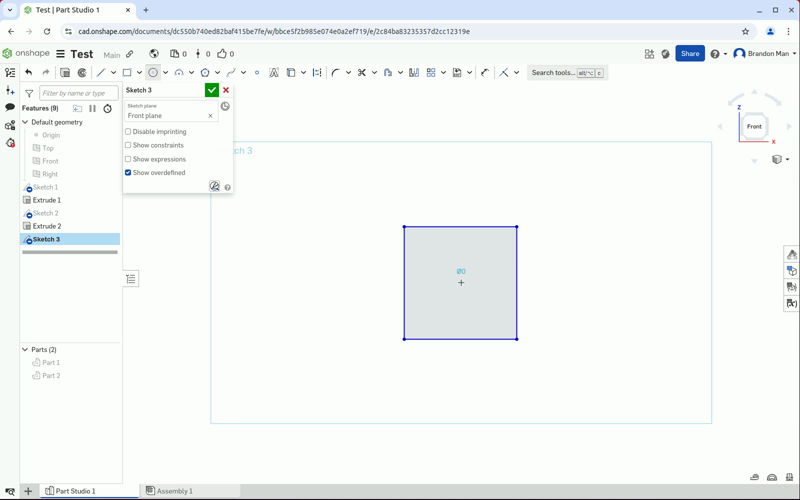
mouse_move(482, 282)
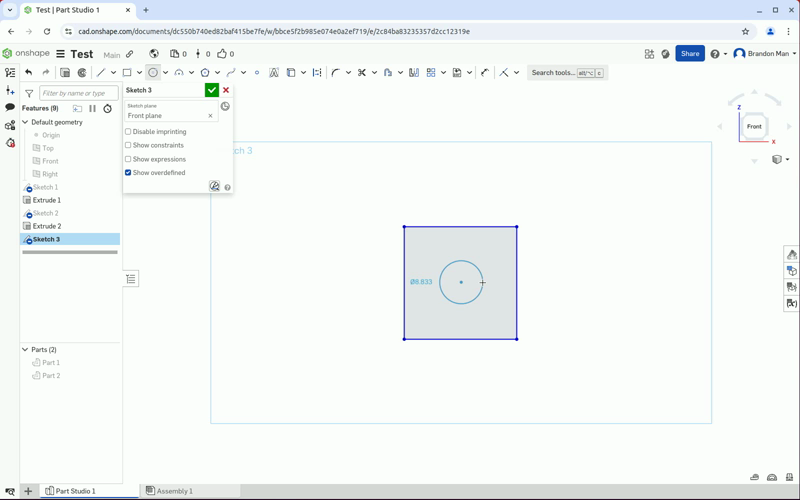
click(482, 282)
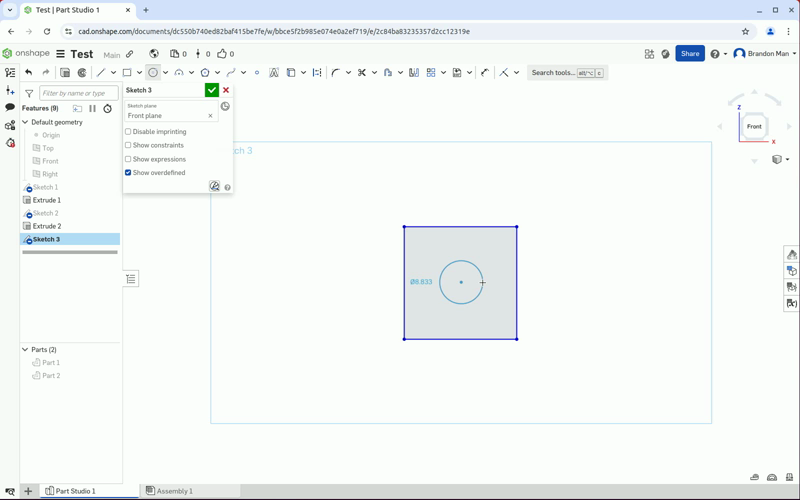
key(esc)
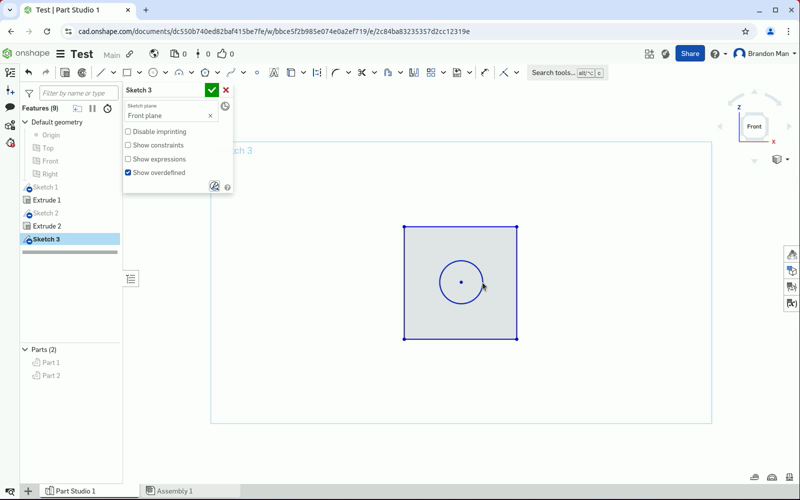
mouse_move(421, 257)
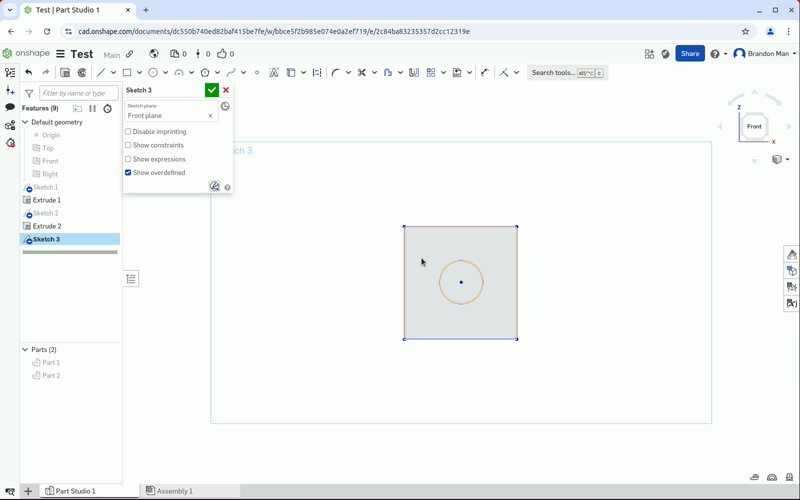
click(421, 257)
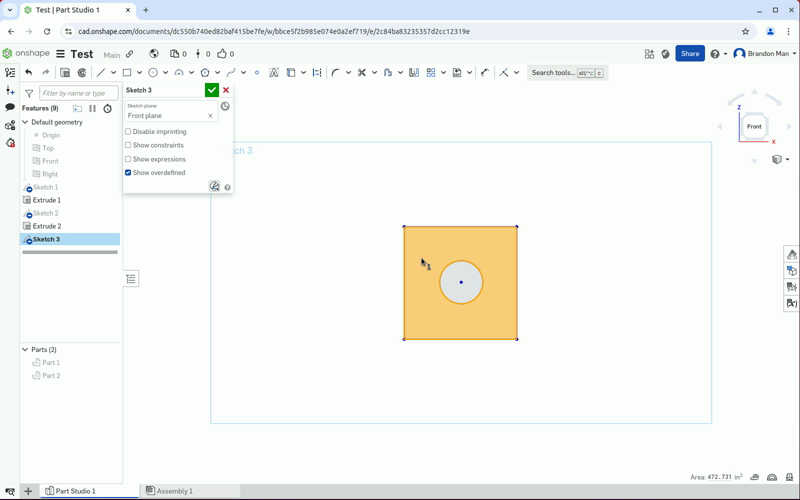
mouse_move(73, 352)
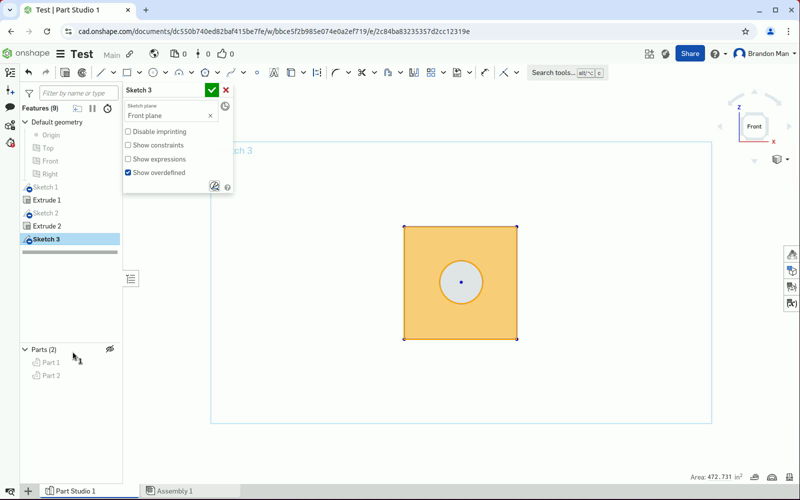
key(shift+y)
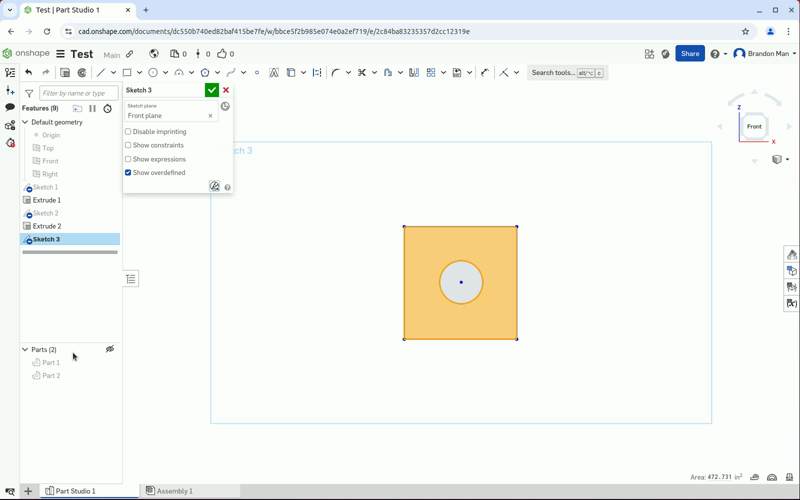
key(shift+e)
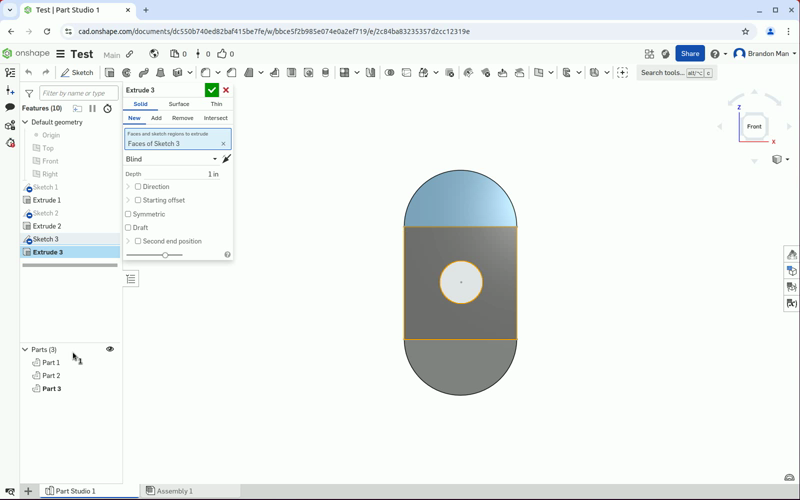
mouse_move(143, 106)
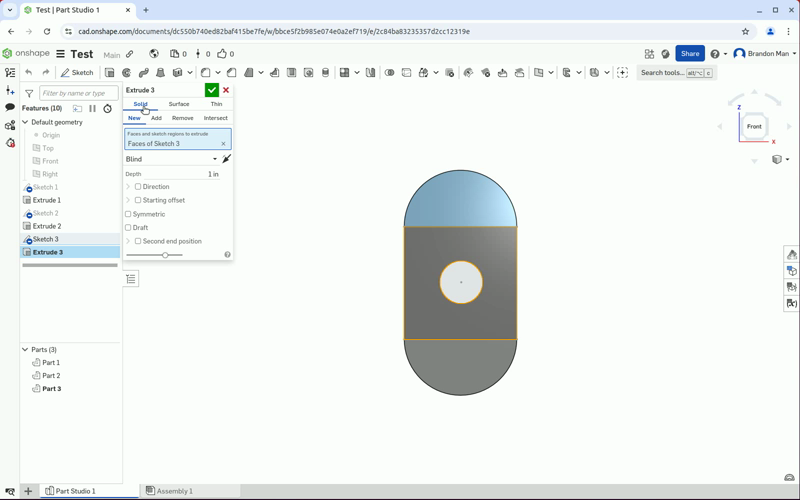
click(143, 106)
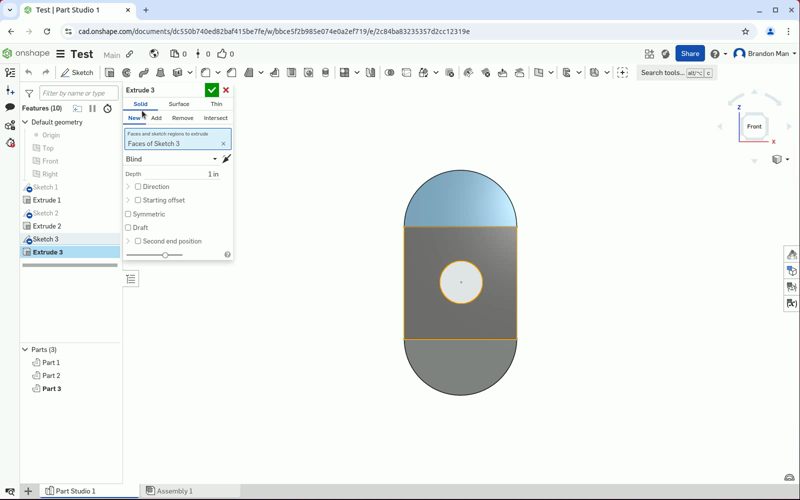
mouse_move(137, 120)
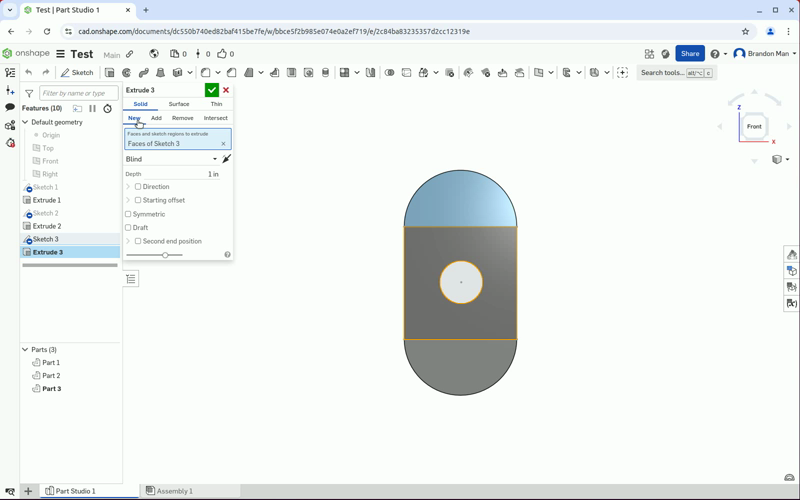
click(137, 120)
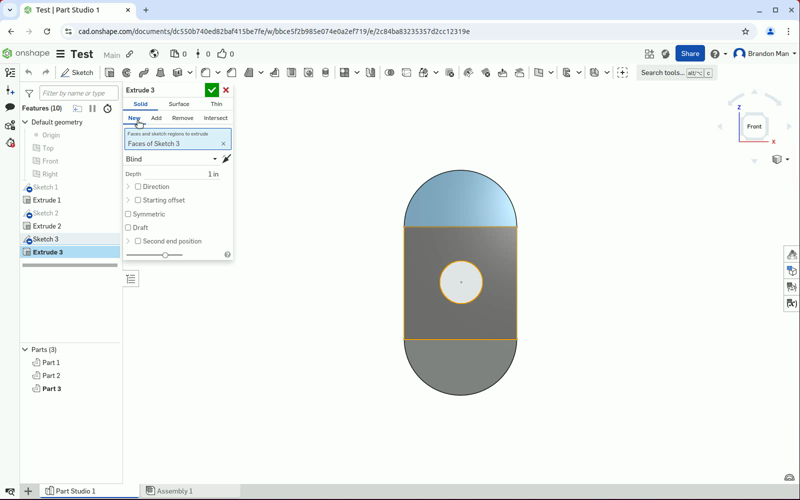
key(tab, 4)
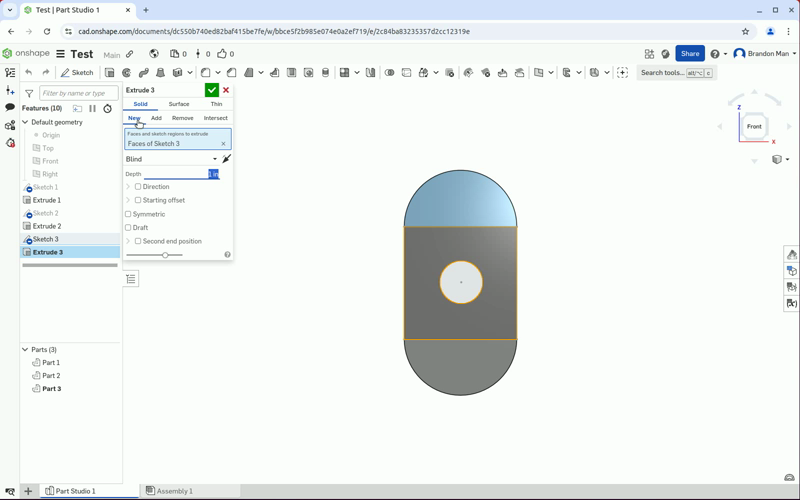
text(4.574)
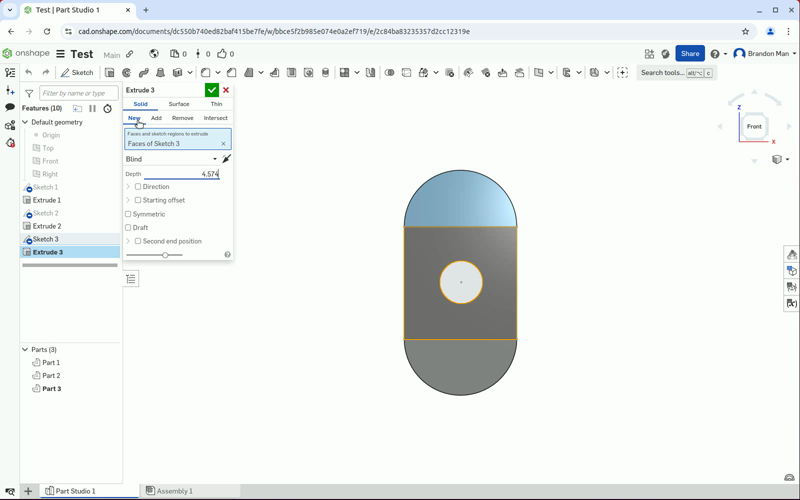
key(enter)
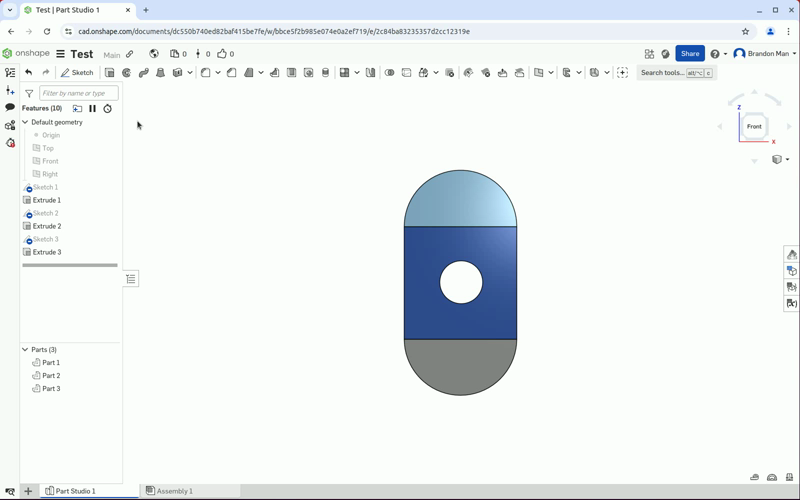
key(shift+h)
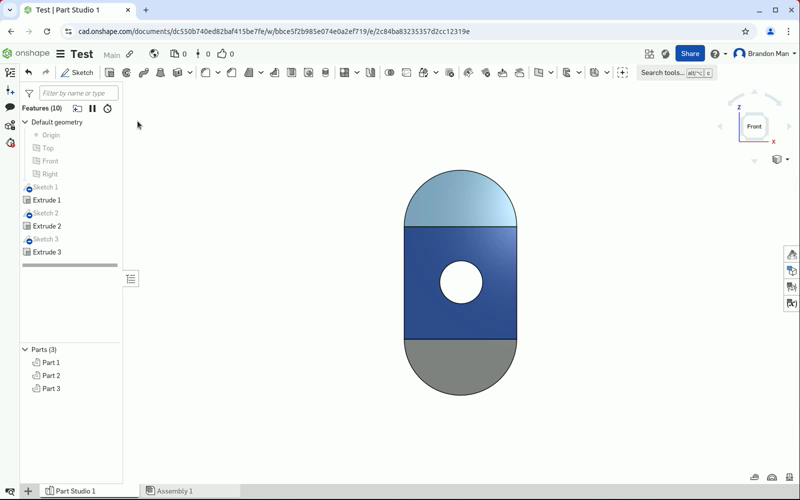
key(shift+h)
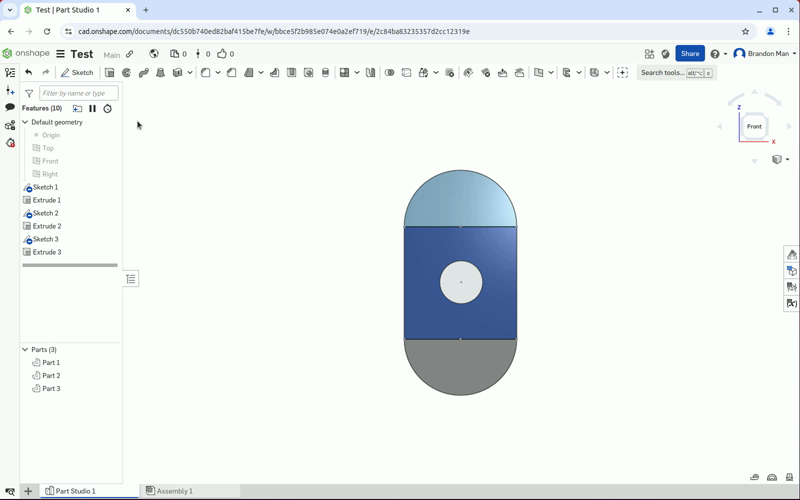
key(shift+7)
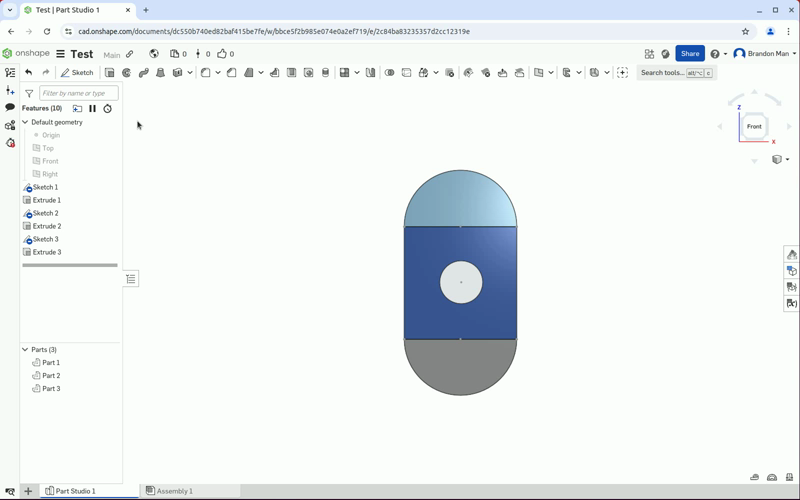
key(left, 2)
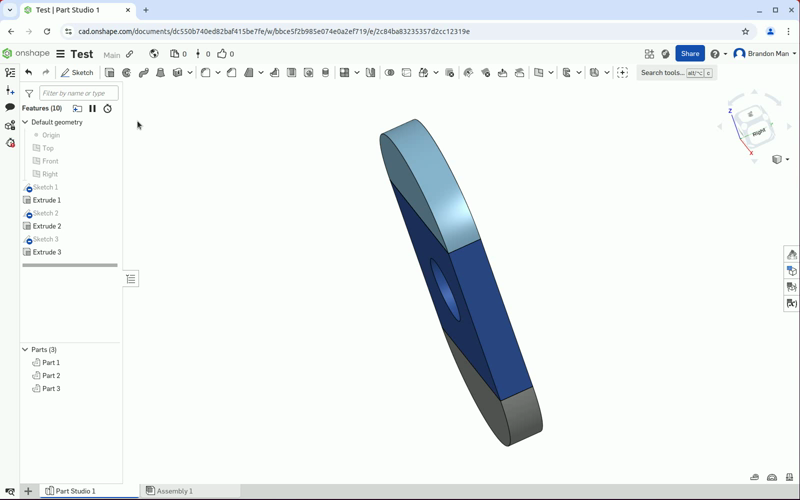
key(down, 2)
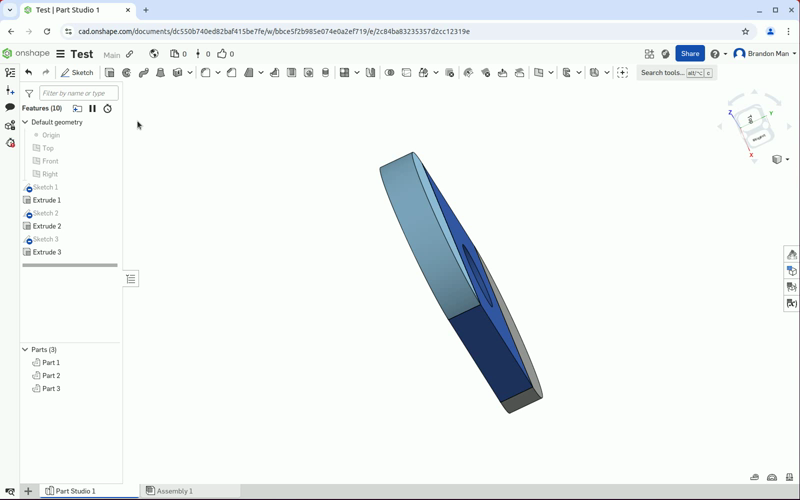
key(up, 2)
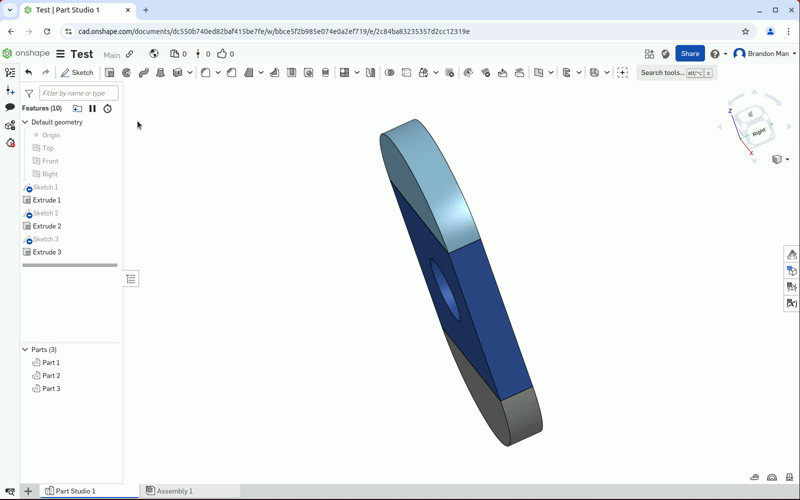
key(right, 2)
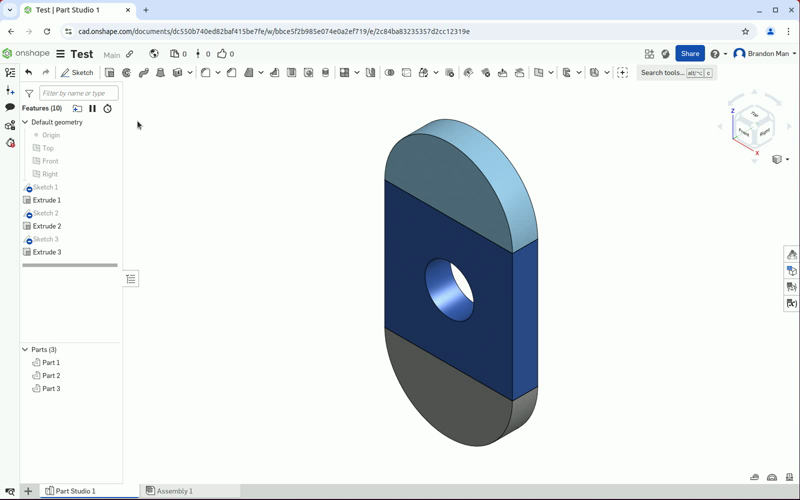
mouse_move(73, 189)
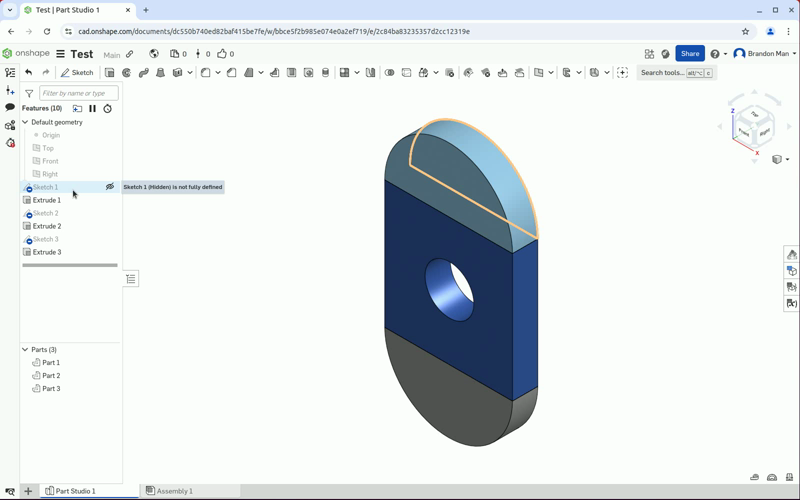
click(73, 189)